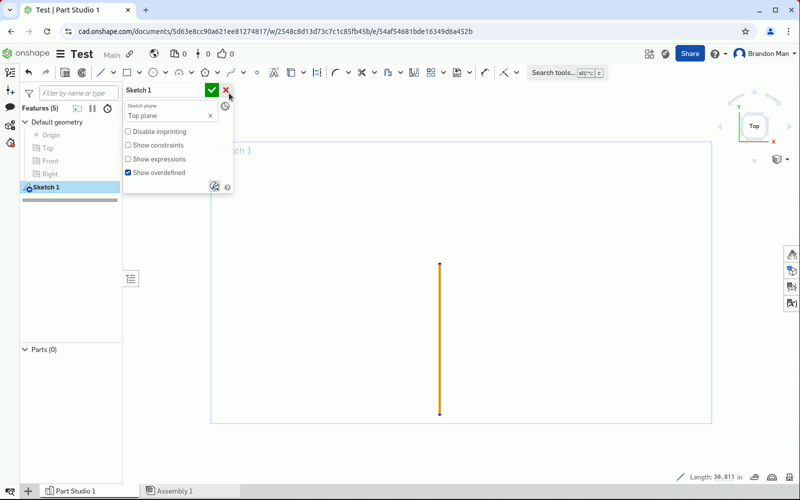
key(shift+h)
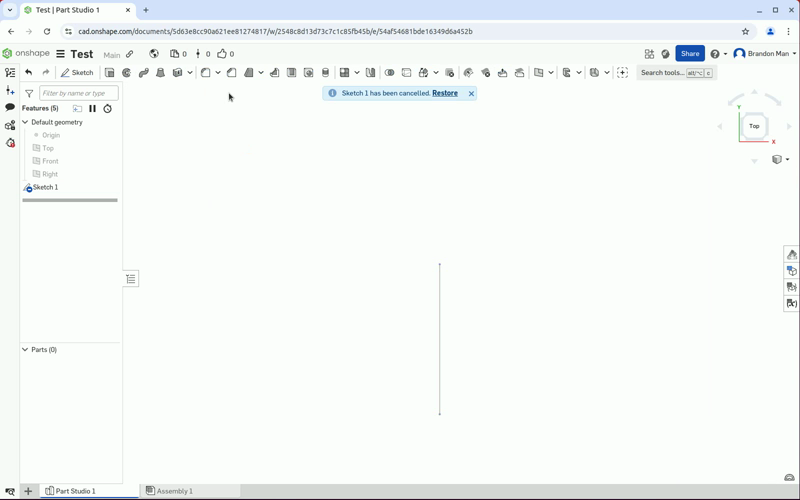
key(shift+s)
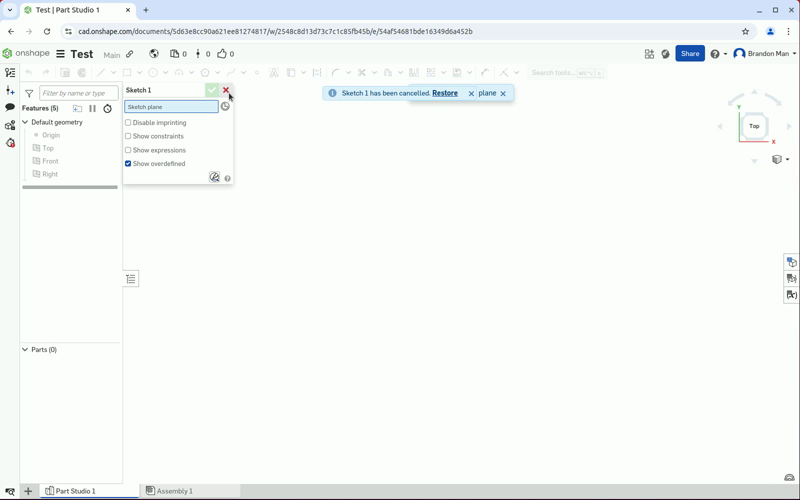
mouse_move(73, 150)
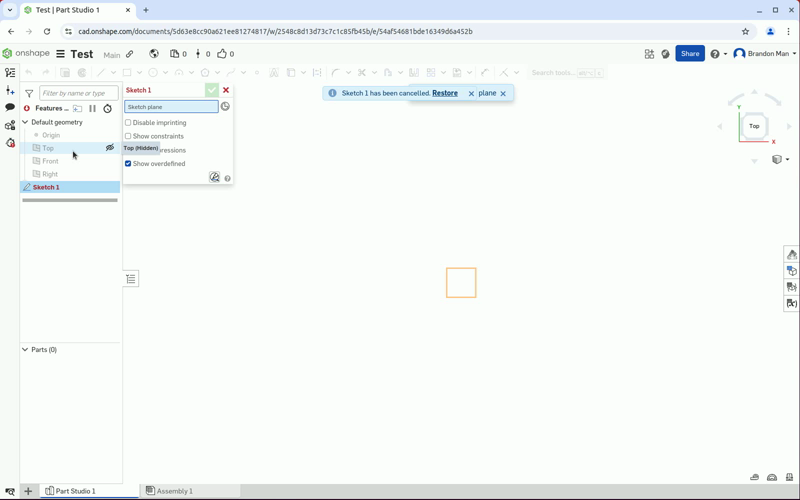
click(73, 150)
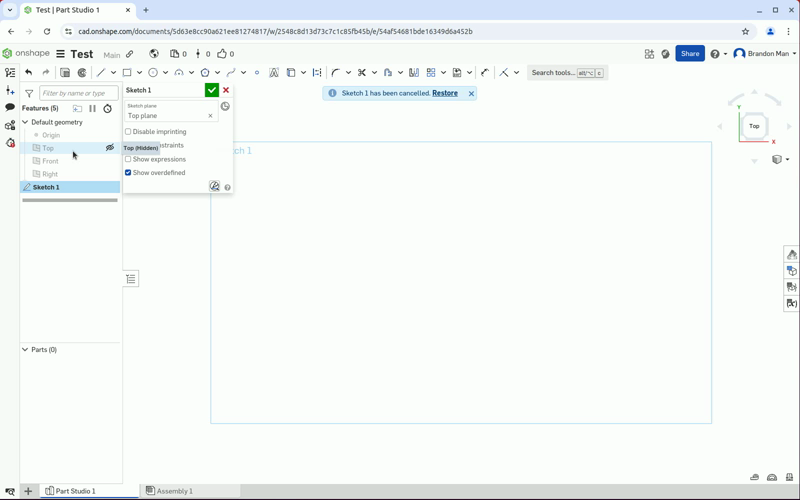
mouse_move(73, 352)
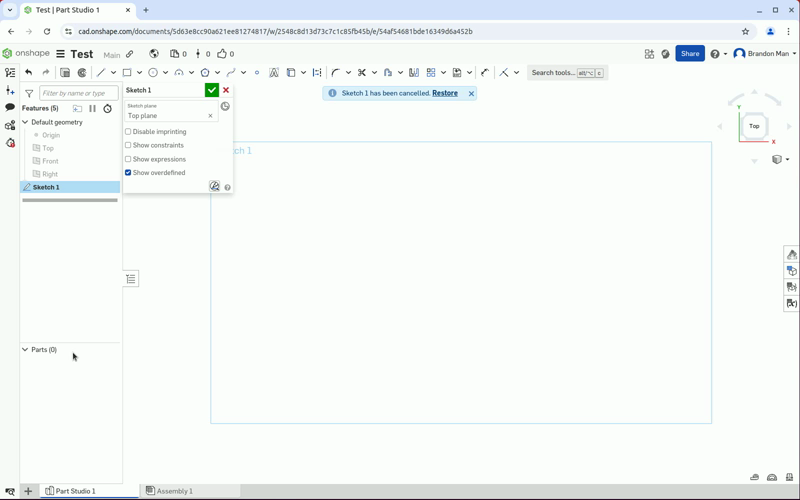
key(y)
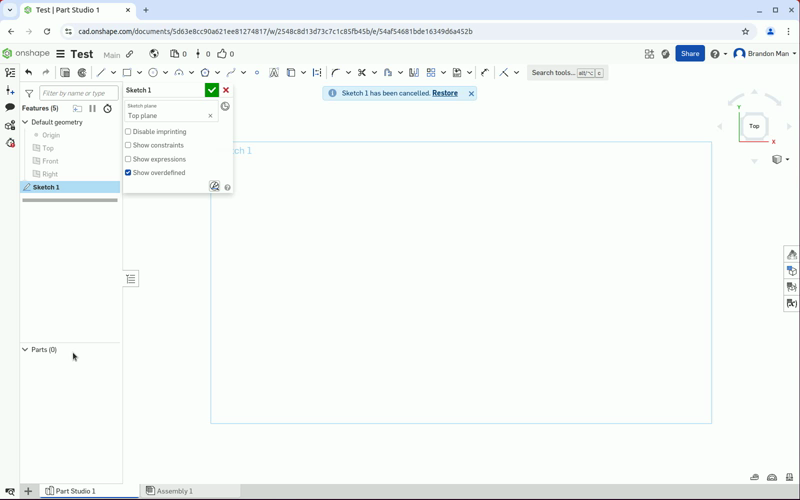
key(l)
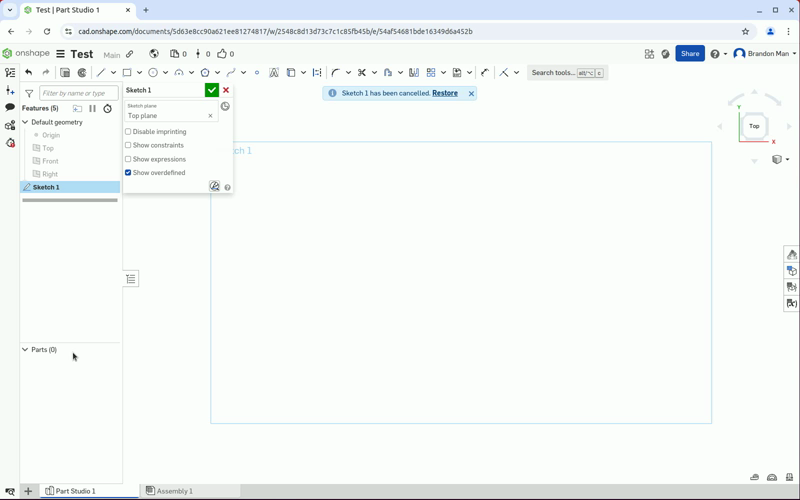
key_down(shift)
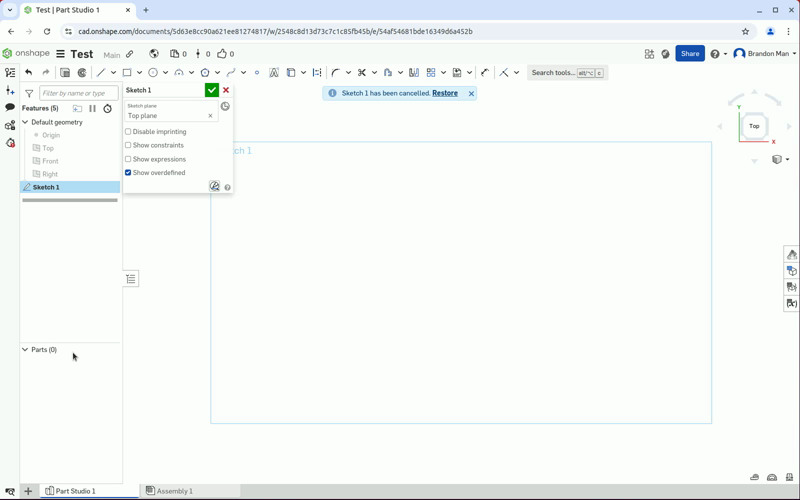
mouse_move(385, 395)
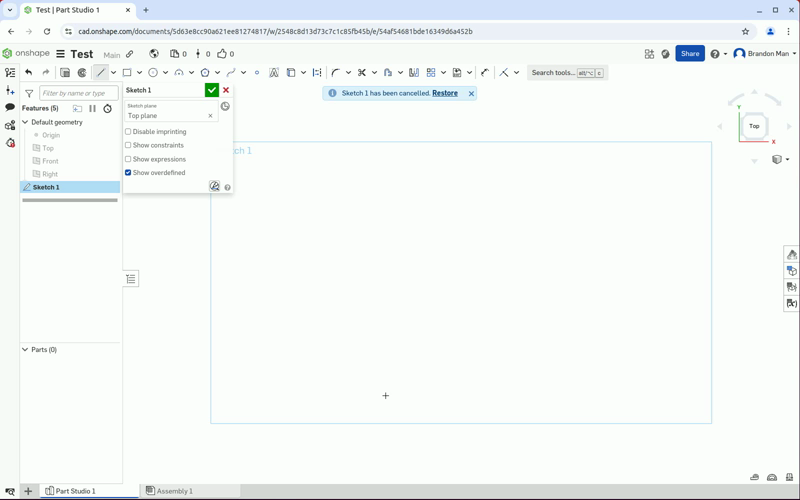
click(385, 395)
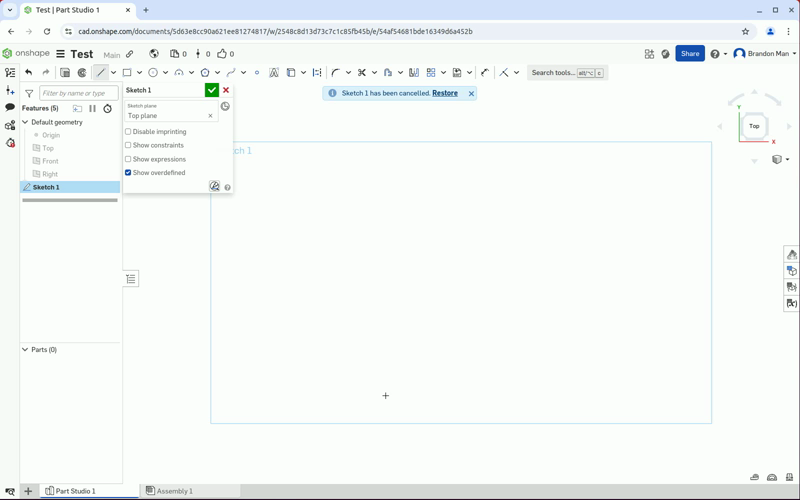
key_up(shift)
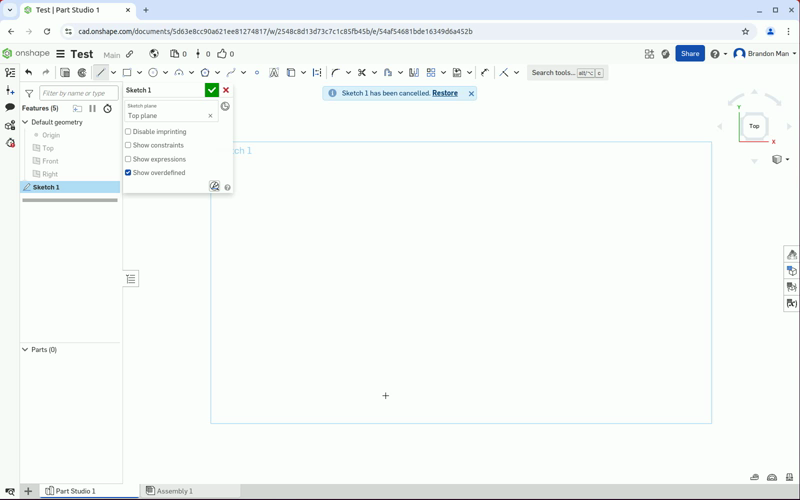
key_down(shift)
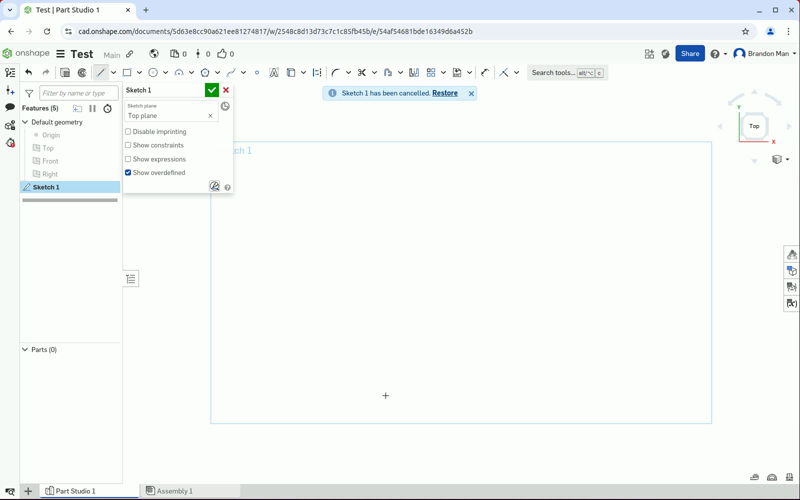
mouse_move(534, 395)
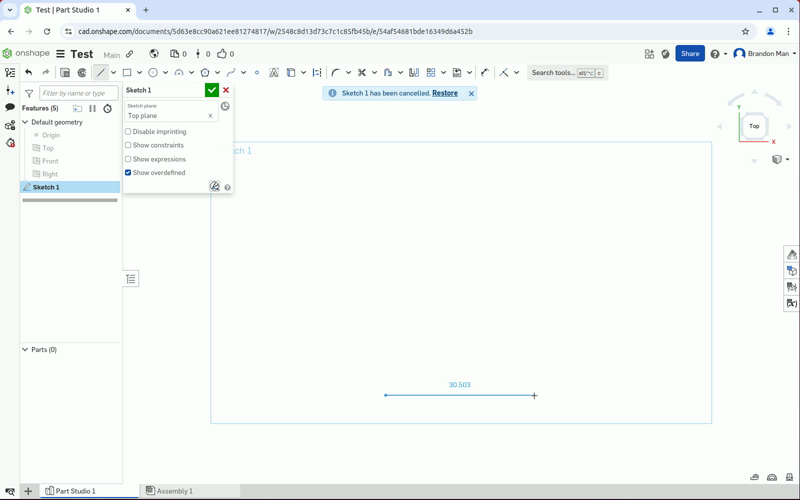
click(534, 395)
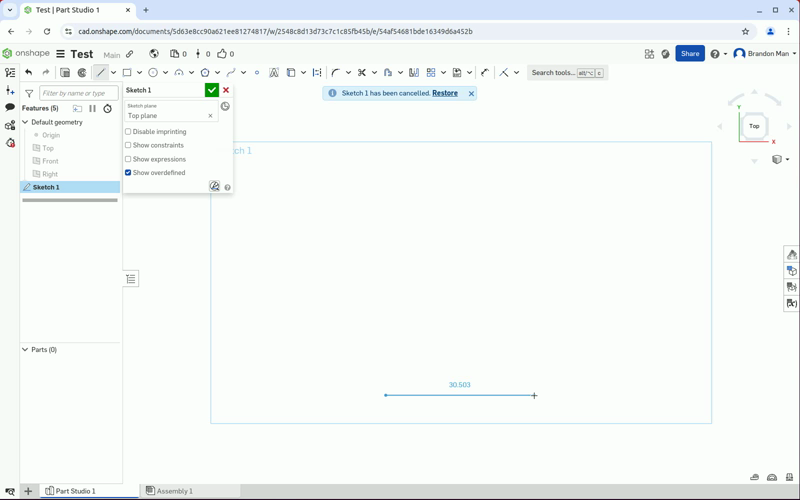
key_up(shift)
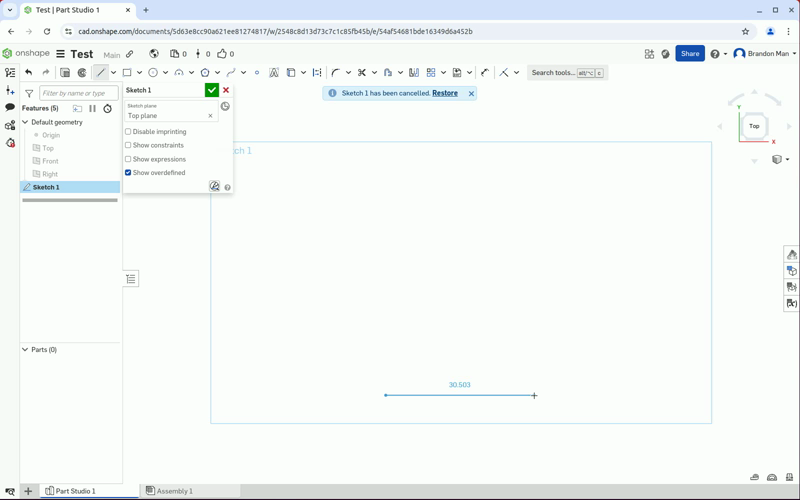
key_down(shift)
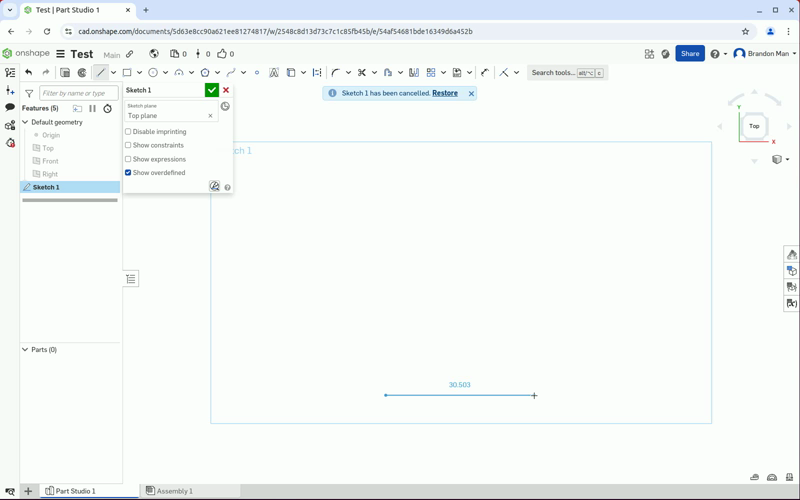
mouse_move(534, 171)
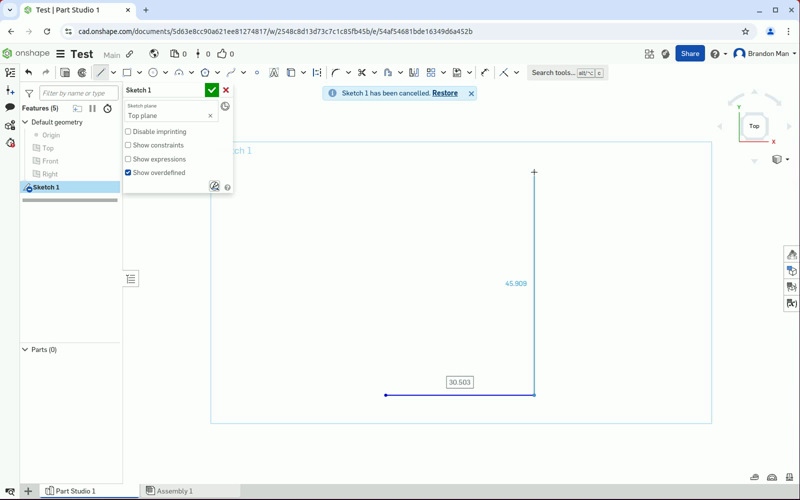
click(534, 171)
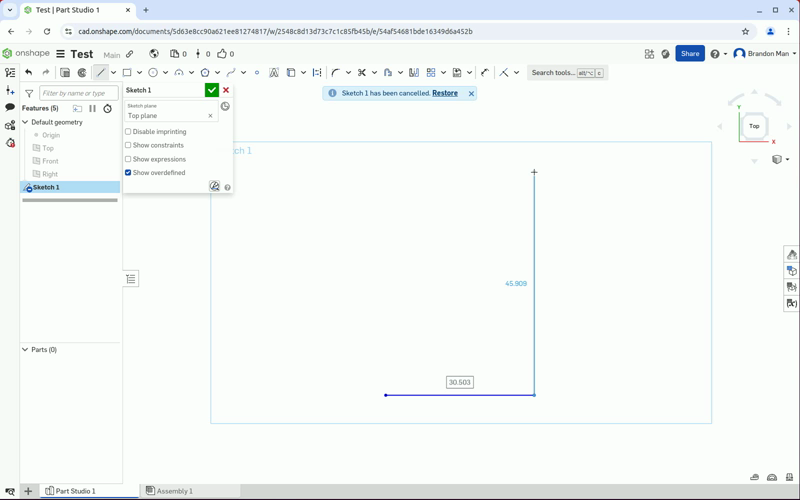
key_up(shift)
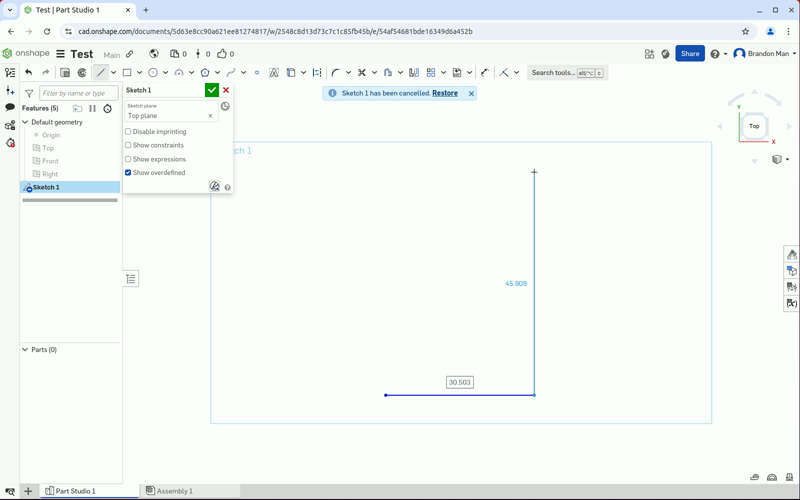
key_down(shift)
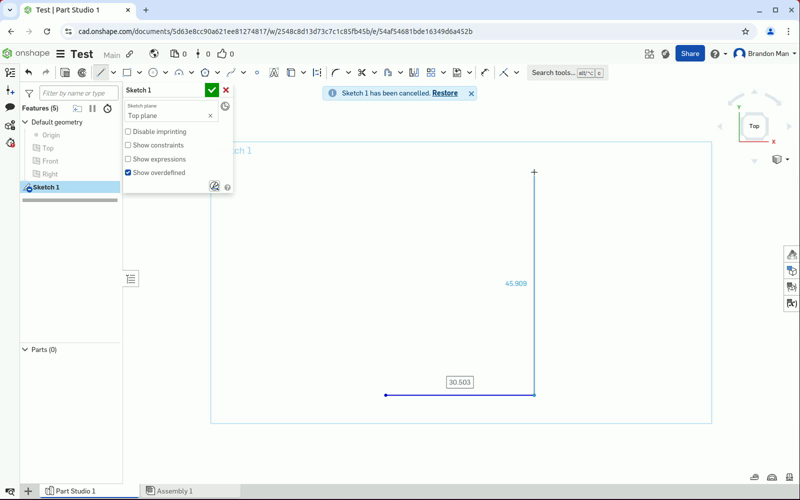
mouse_move(385, 171)
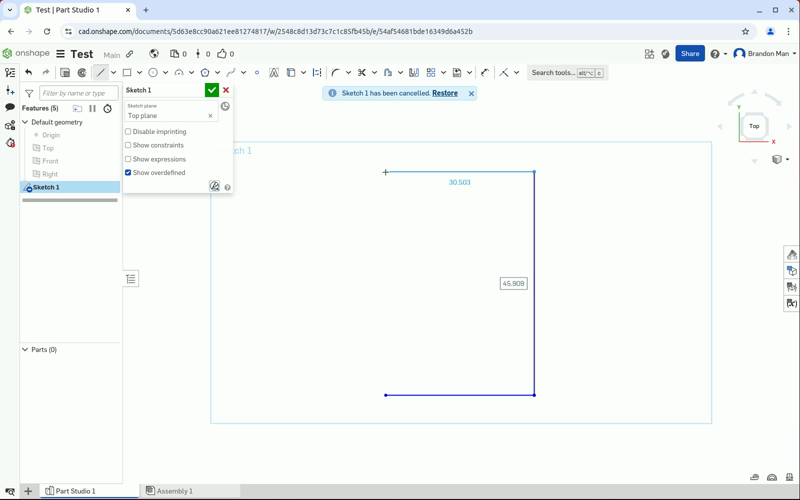
click(385, 171)
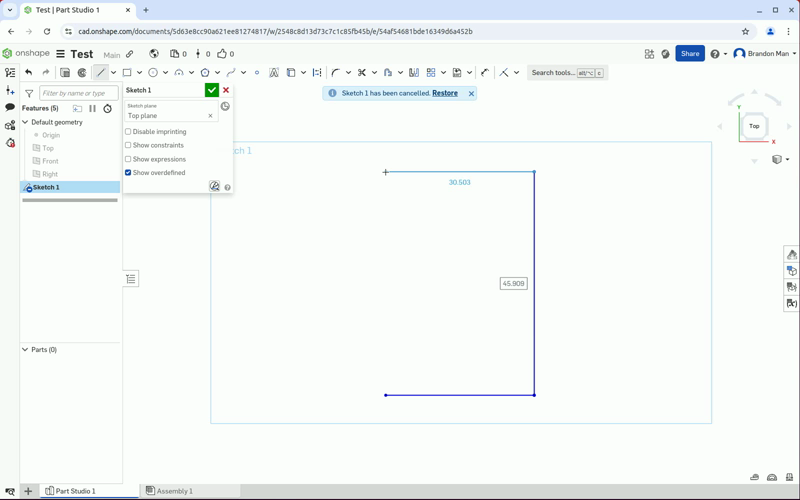
key_up(shift)
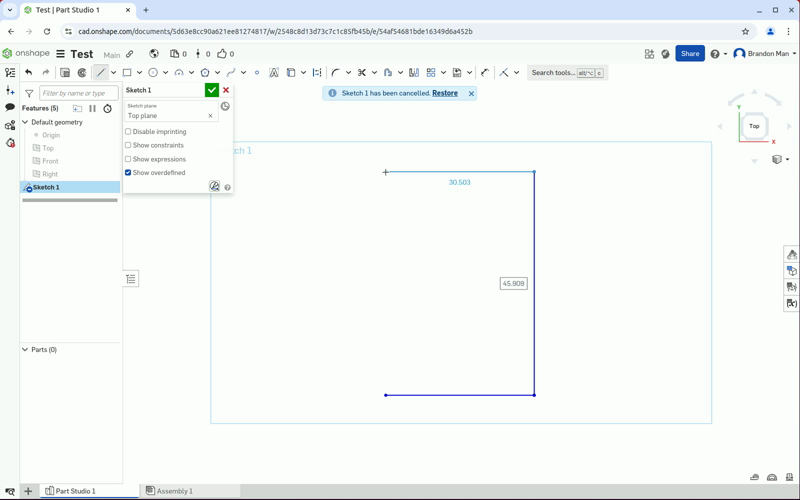
key_down(shift)
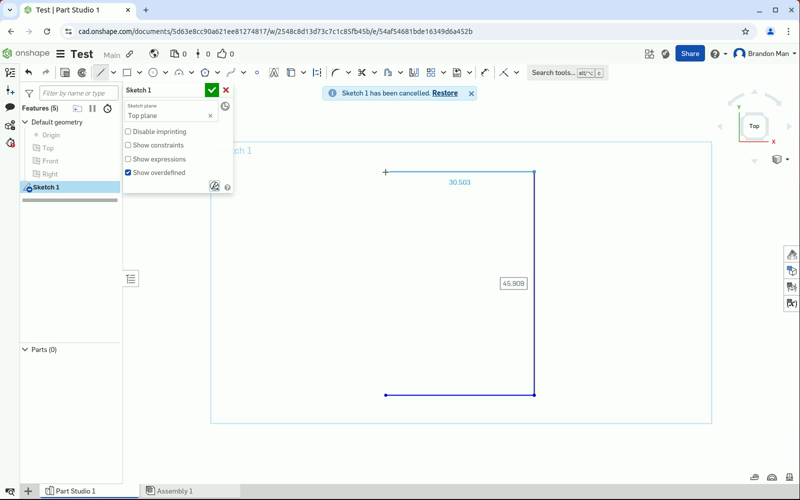
mouse_move(385, 395)
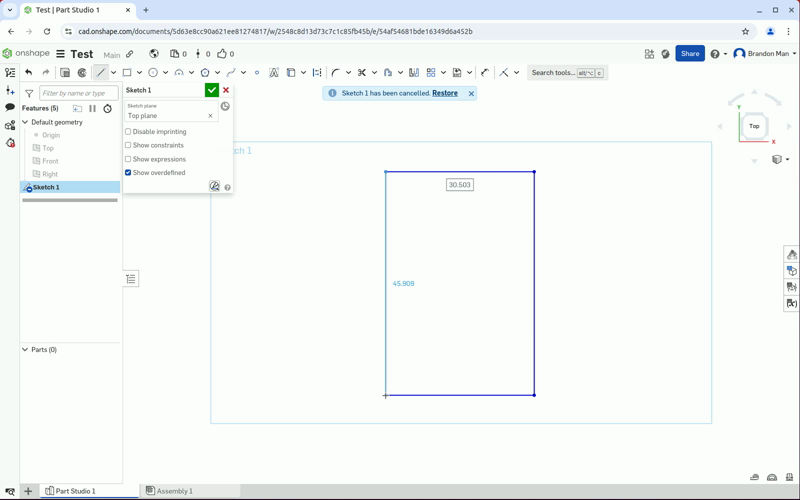
key_up(shift)
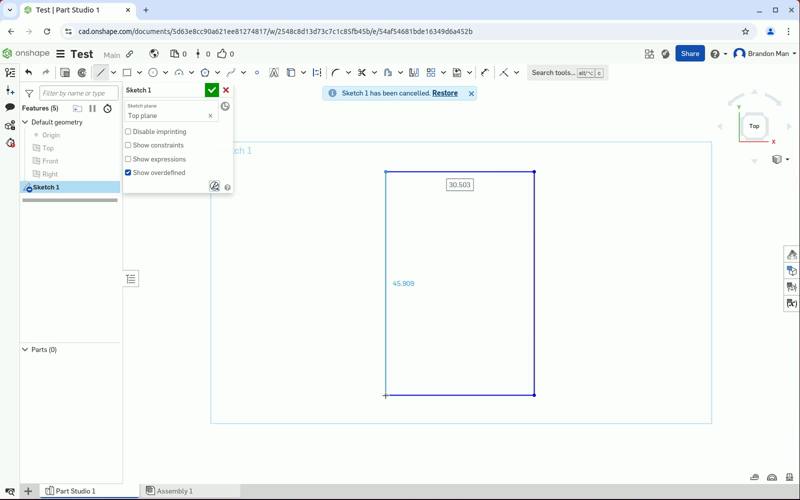
click(385, 395)
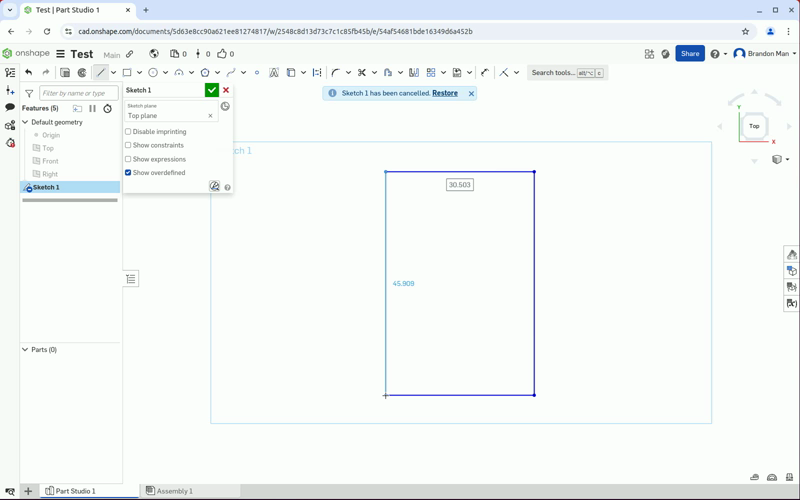
key(esc)
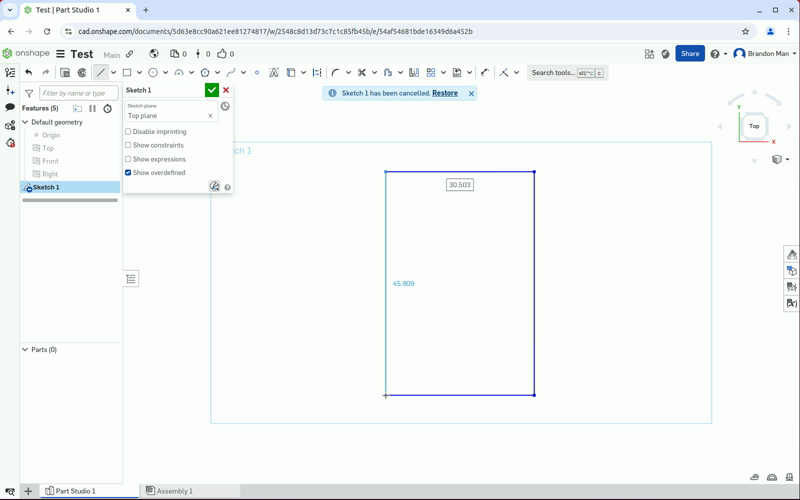
mouse_move(465, 249)
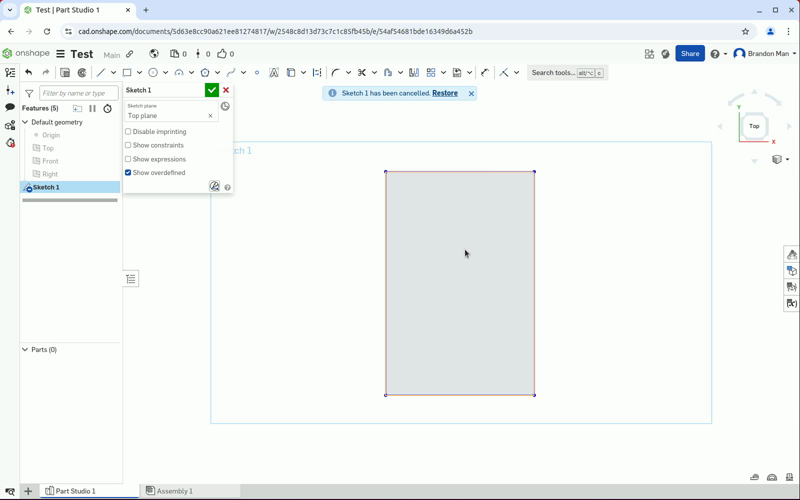
click(465, 249)
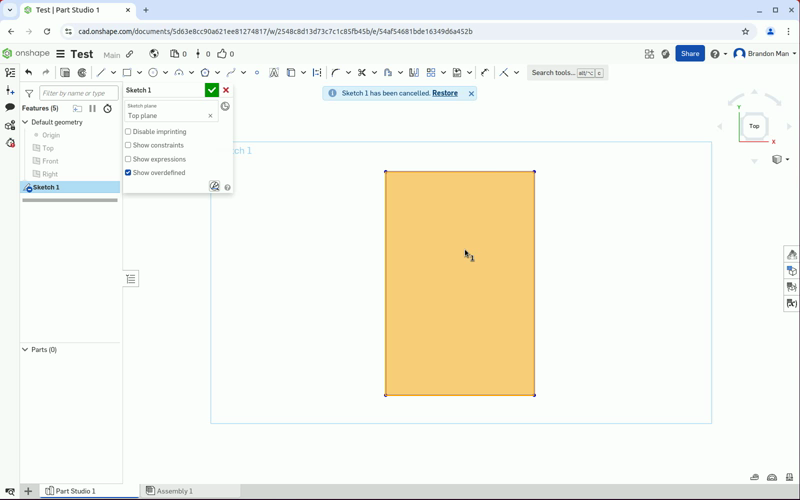
mouse_move(73, 352)
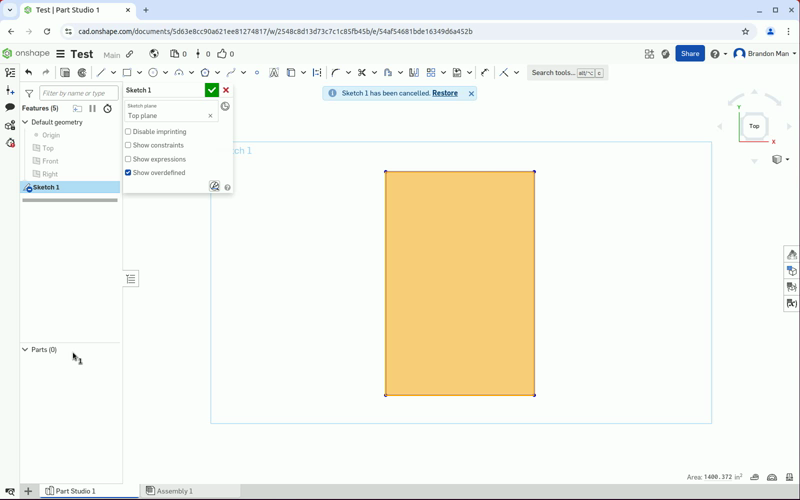
key(shift+y)
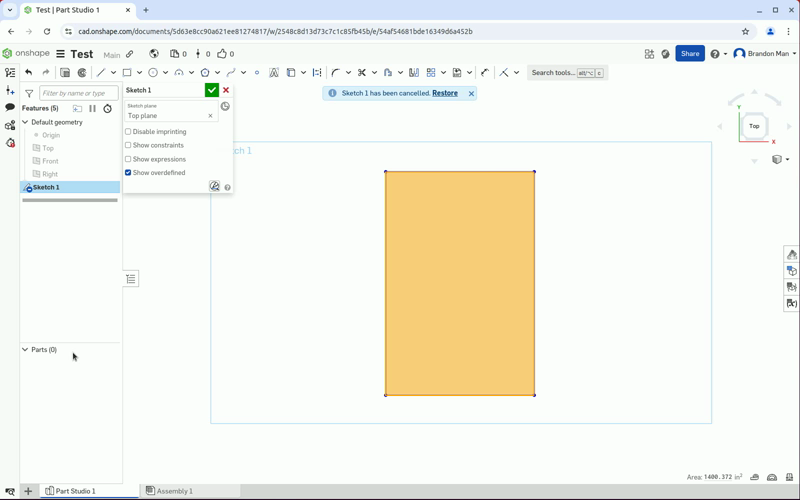
key(shift+e)
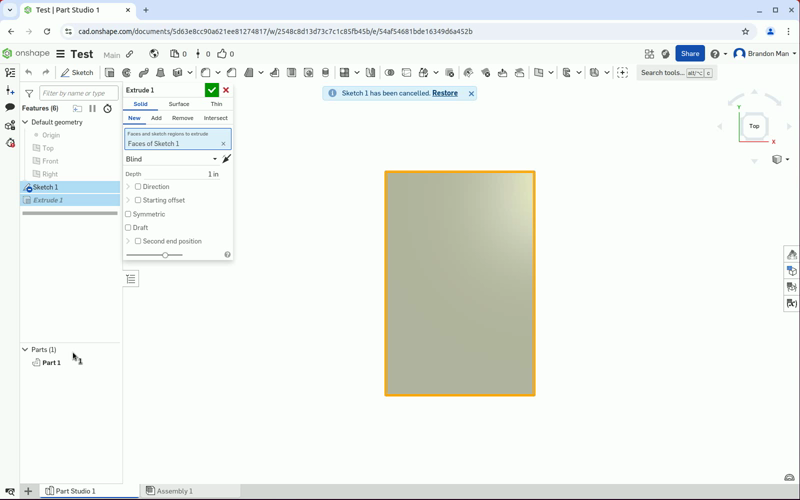
mouse_move(143, 106)
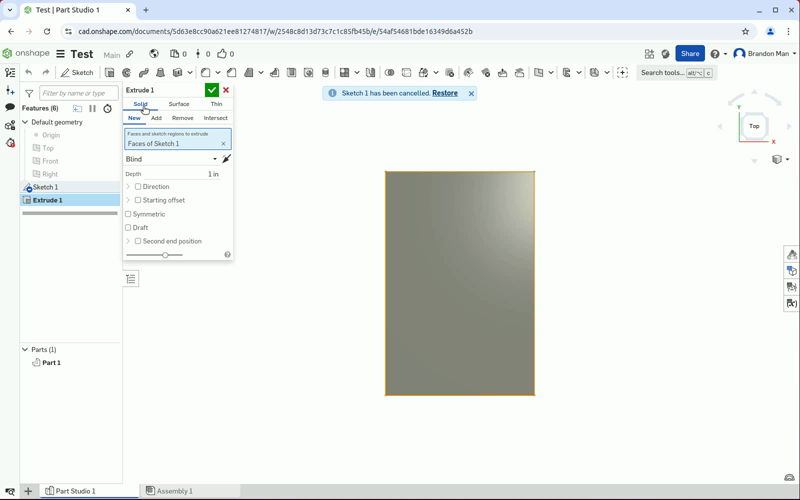
click(143, 106)
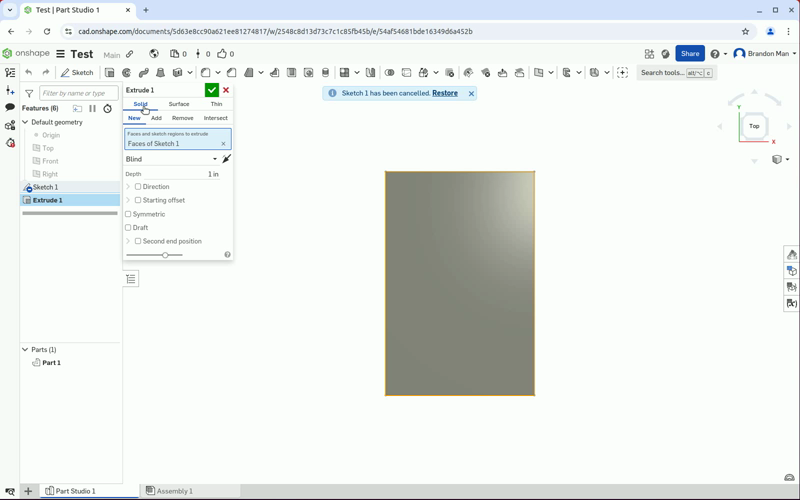
mouse_move(137, 120)
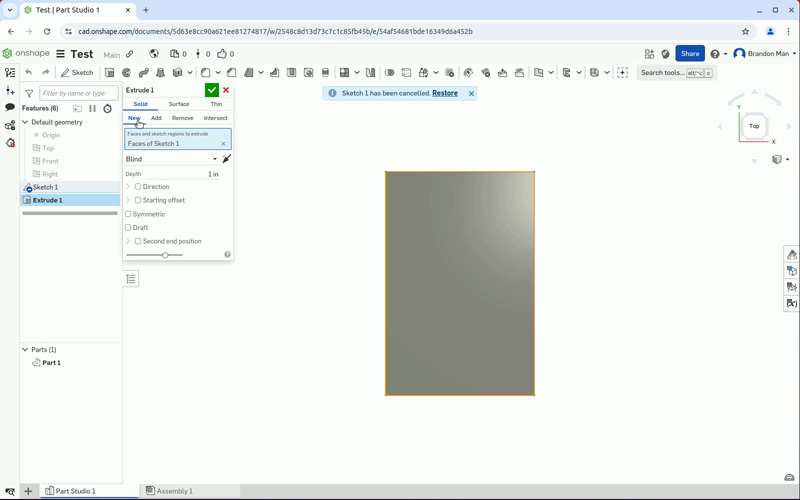
click(137, 120)
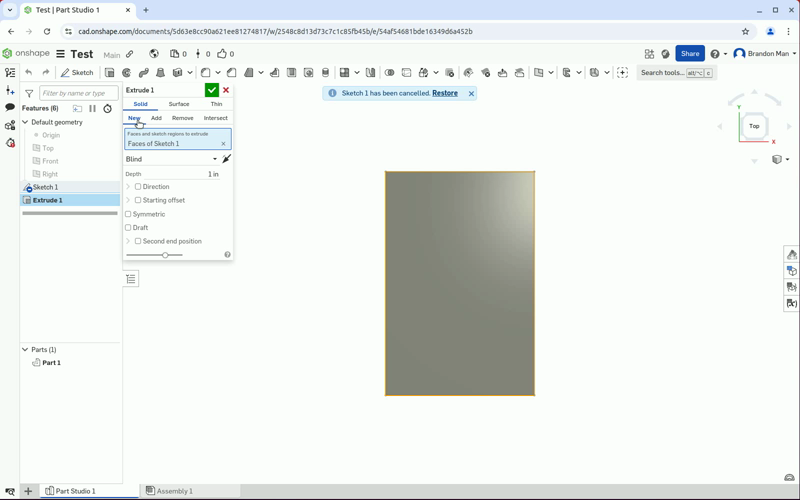
key(tab, 4)
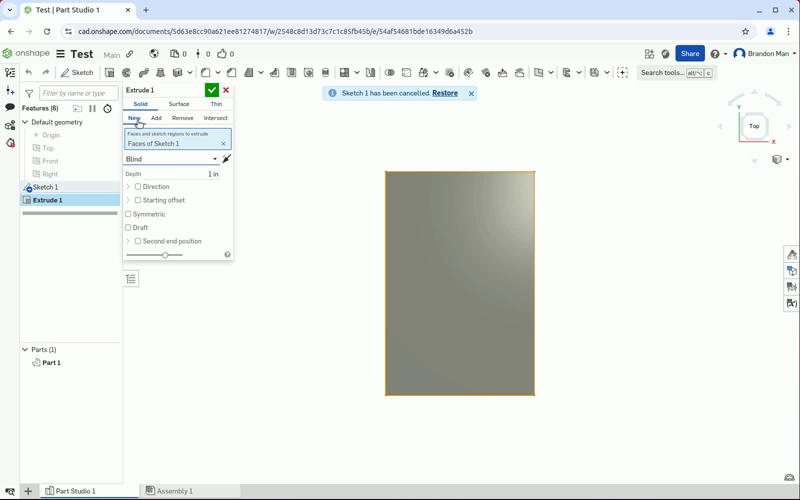
text(15.405)
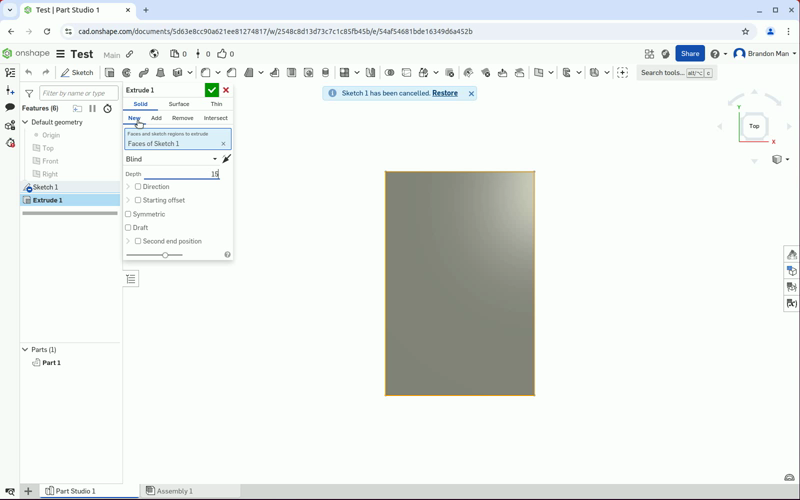
key(enter)
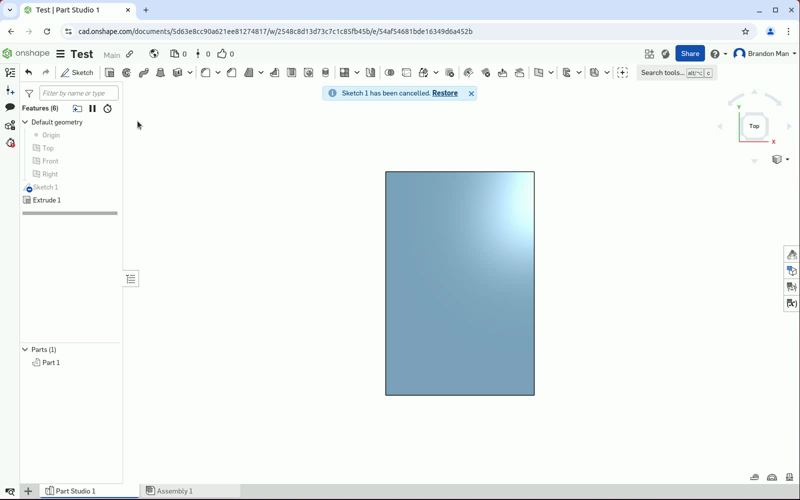
key(shift+h)
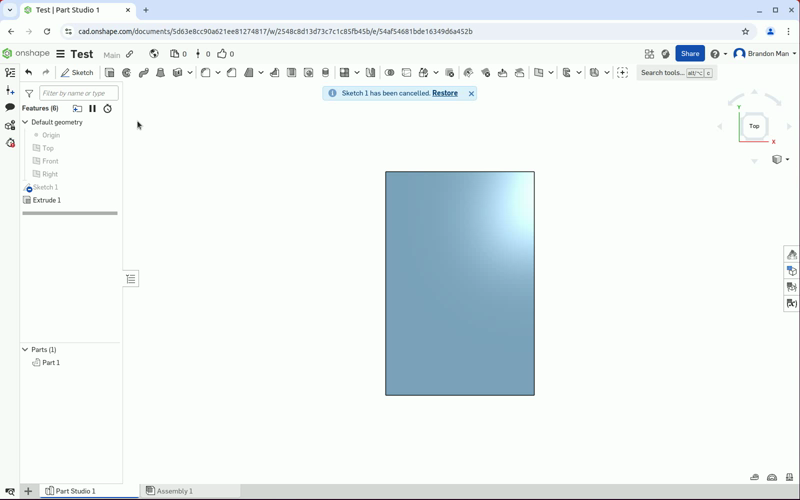
key(shift+h)
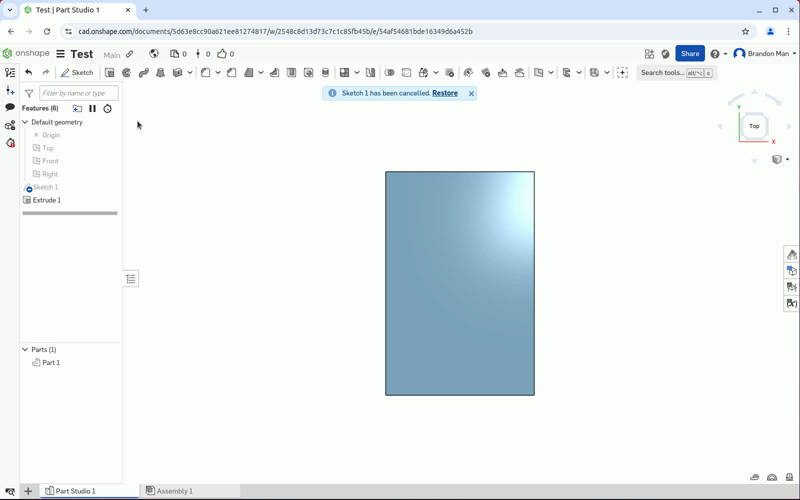
mouse_move(73, 189)
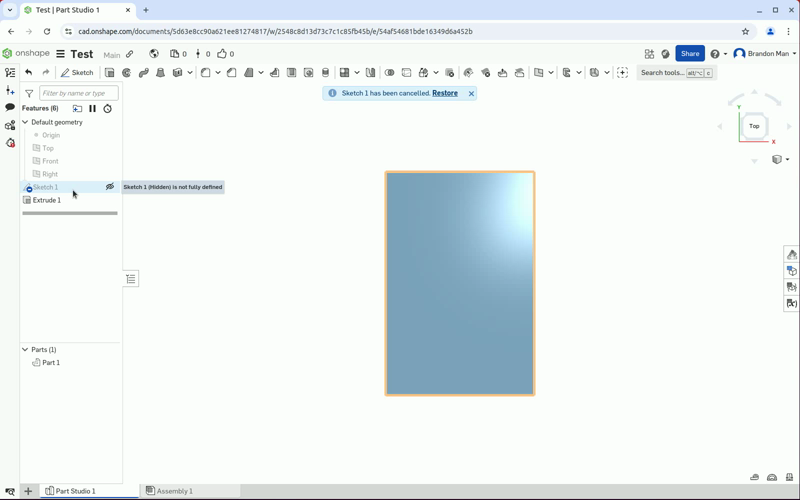
click(73, 189)
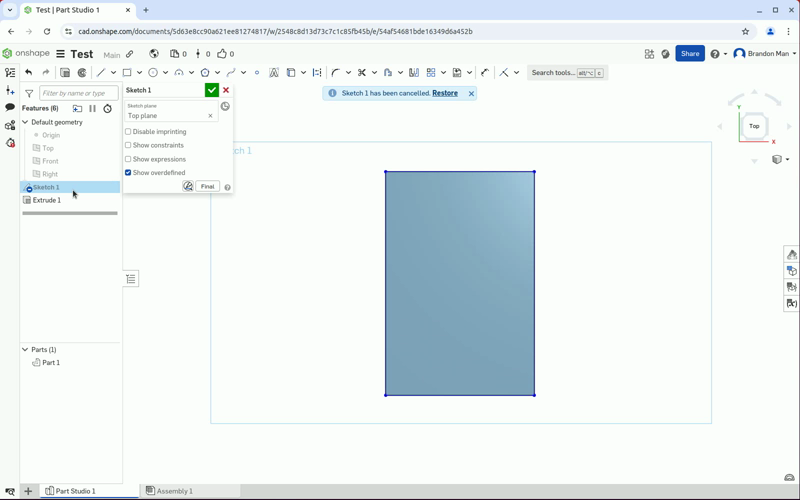
mouse_move(229, 92)
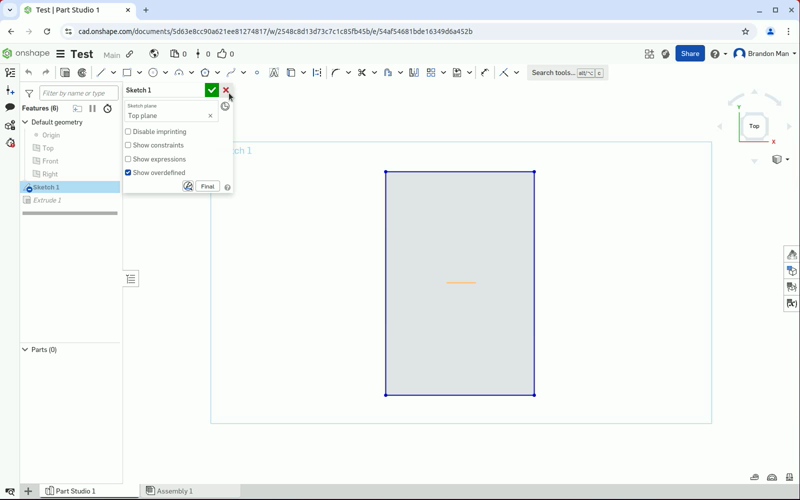
click(229, 92)
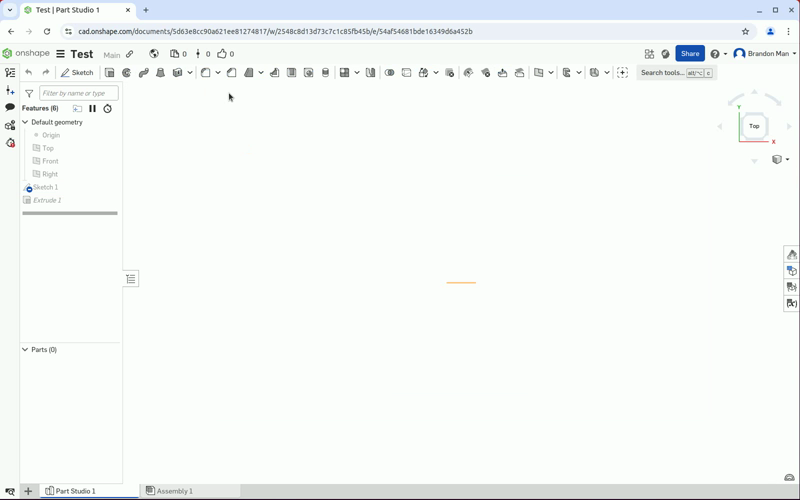
mouse_move(541, 75)
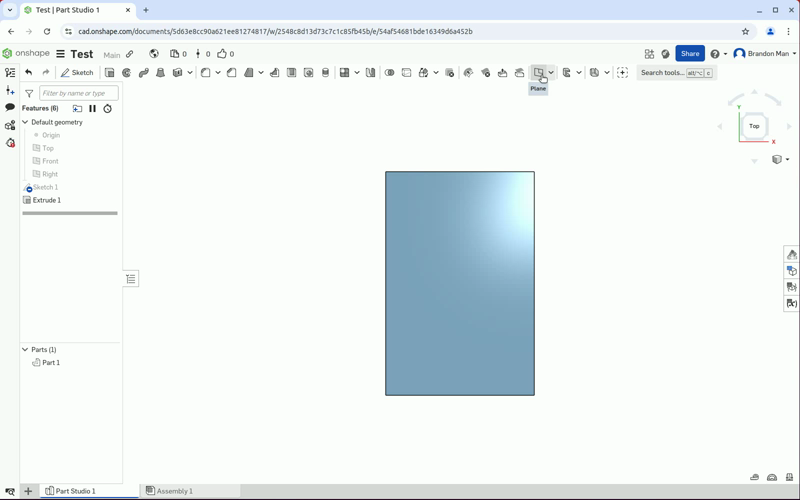
click(541, 75)
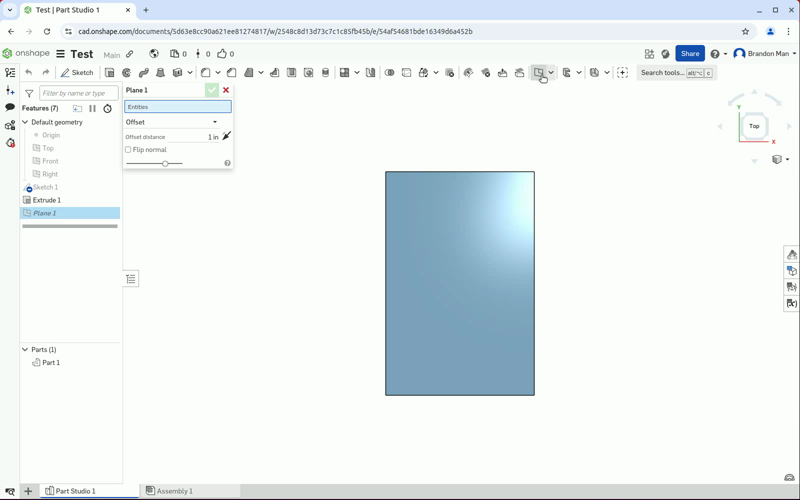
mouse_move(73, 150)
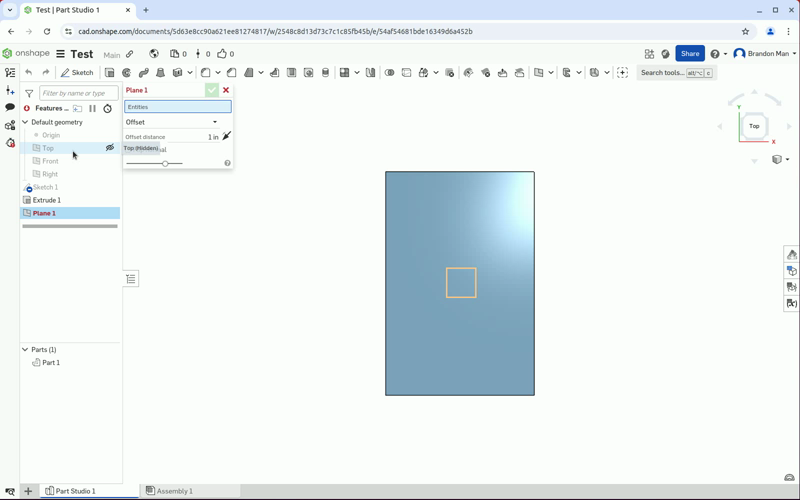
click(73, 150)
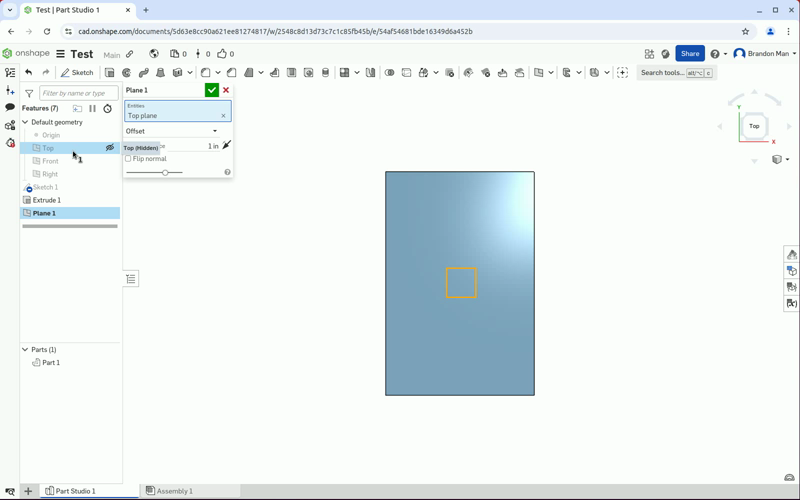
key(tab, 2)
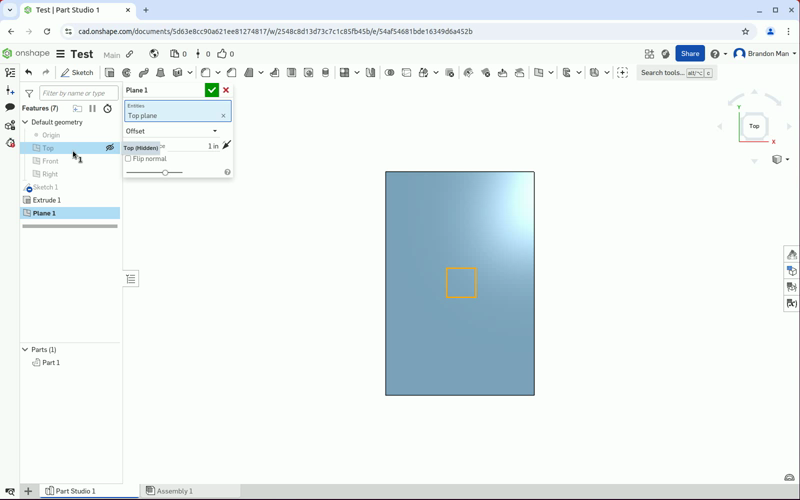
text(15.405)
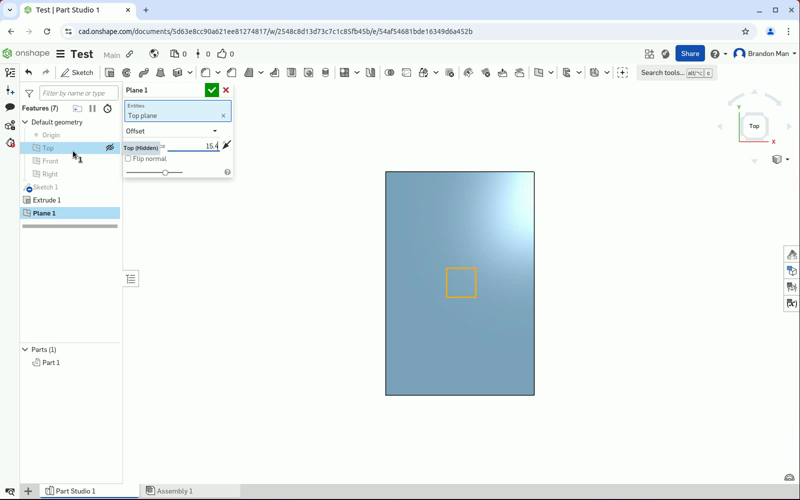
key(enter, 2)
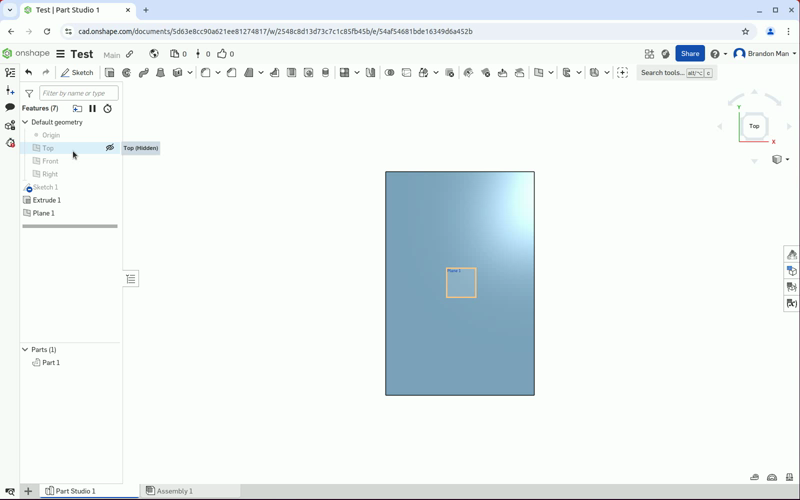
key(shift+s)
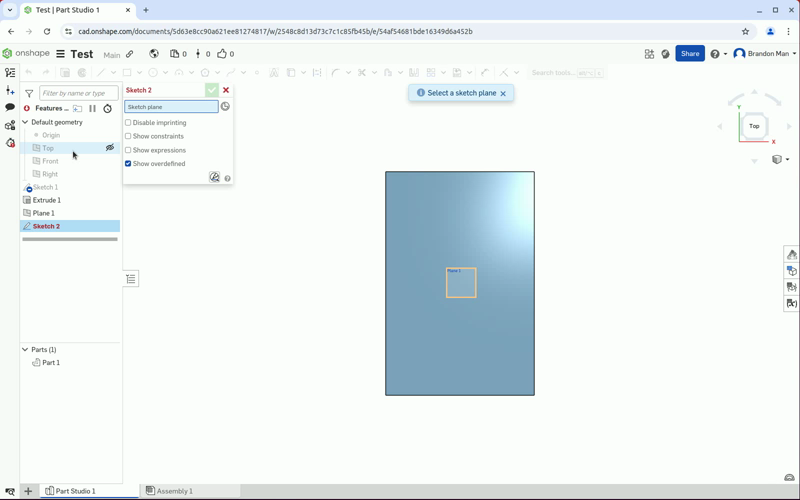
mouse_move(73, 215)
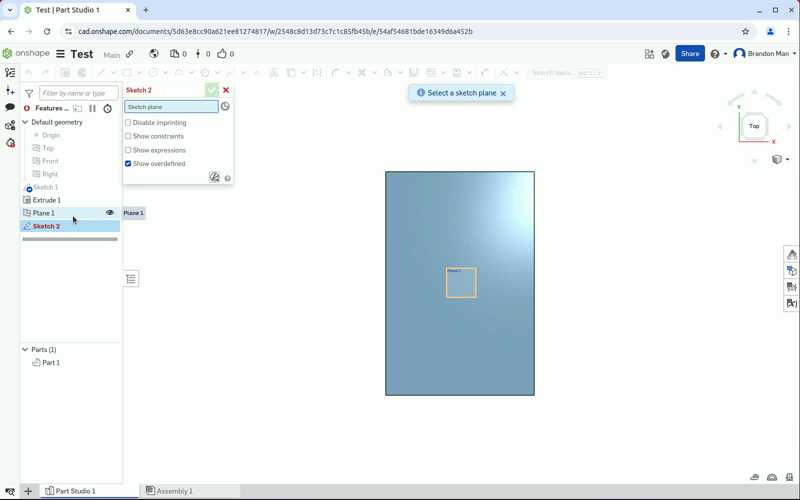
click(73, 215)
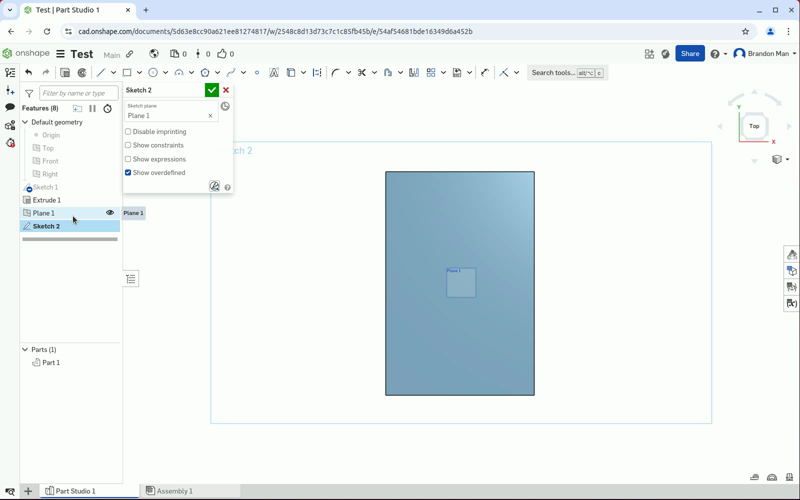
mouse_move(73, 352)
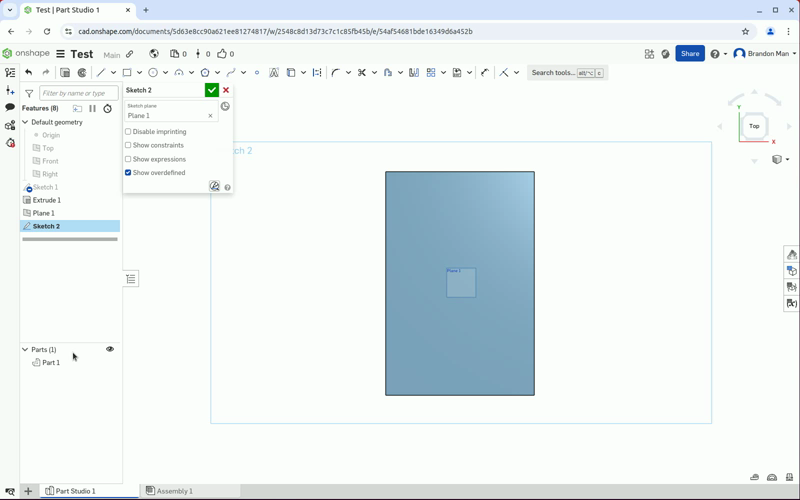
key(y)
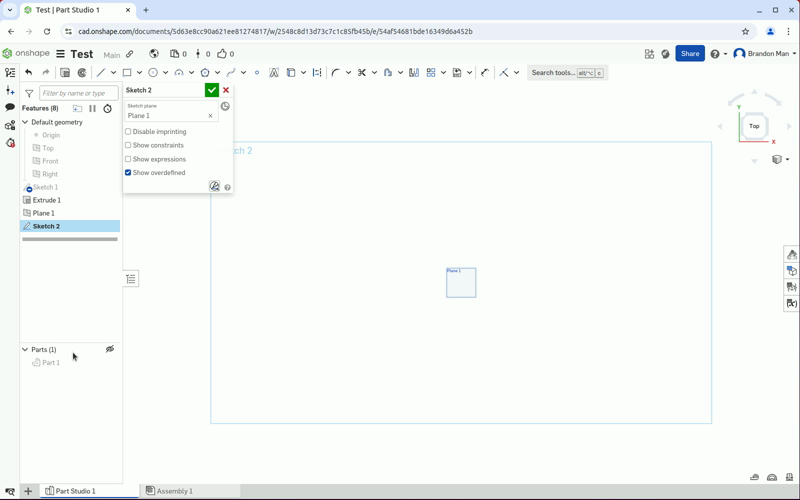
key(l)
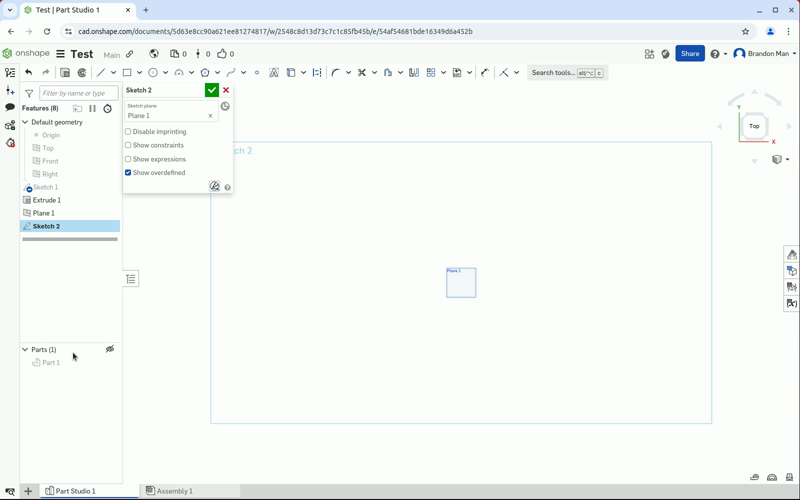
key_down(shift)
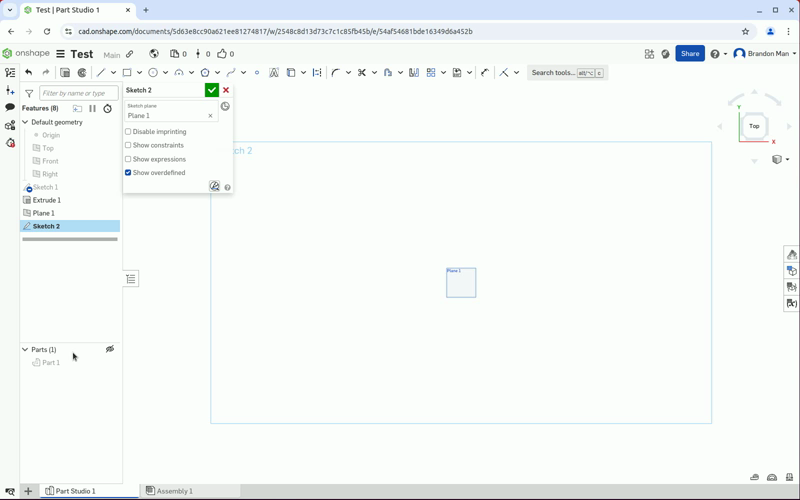
mouse_move(393, 380)
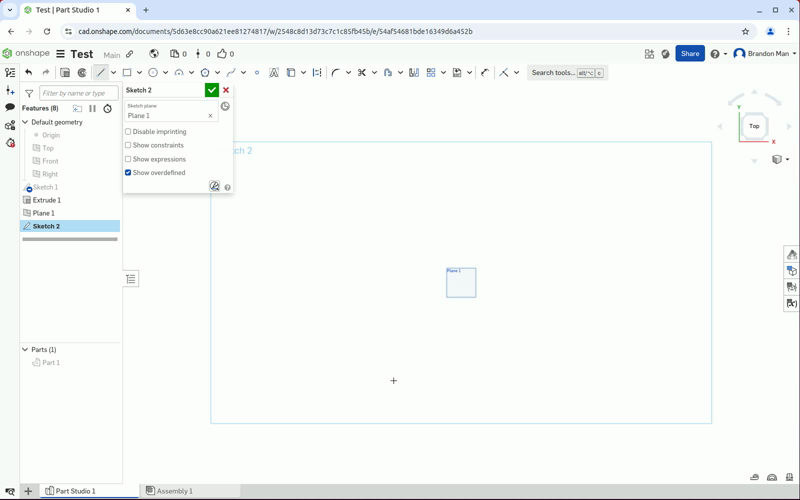
click(393, 380)
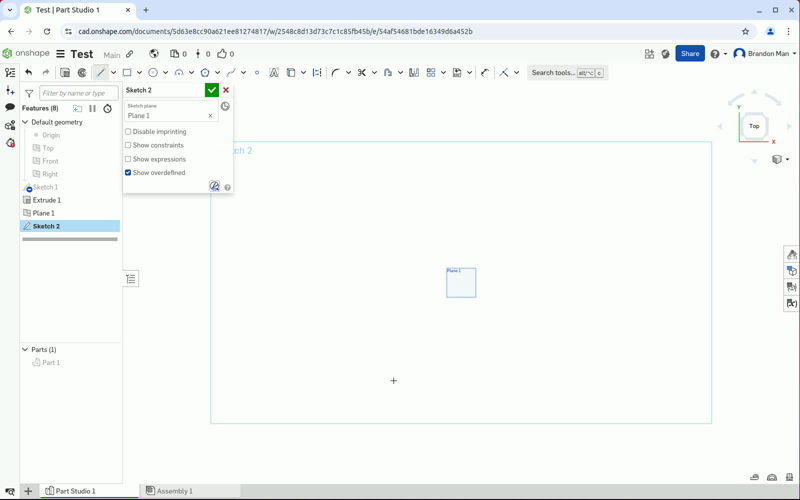
key_up(shift)
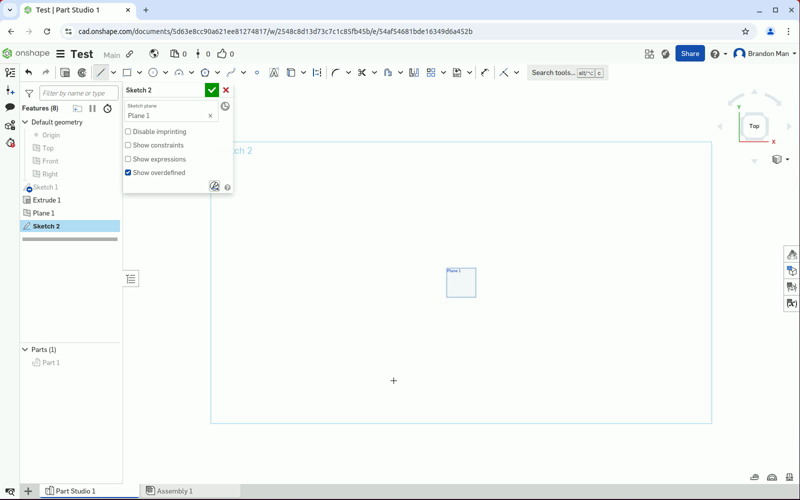
key_down(shift)
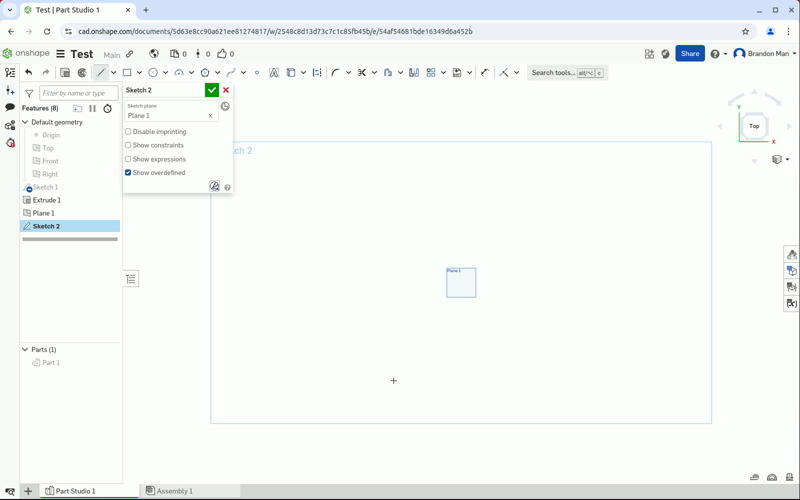
mouse_move(498, 380)
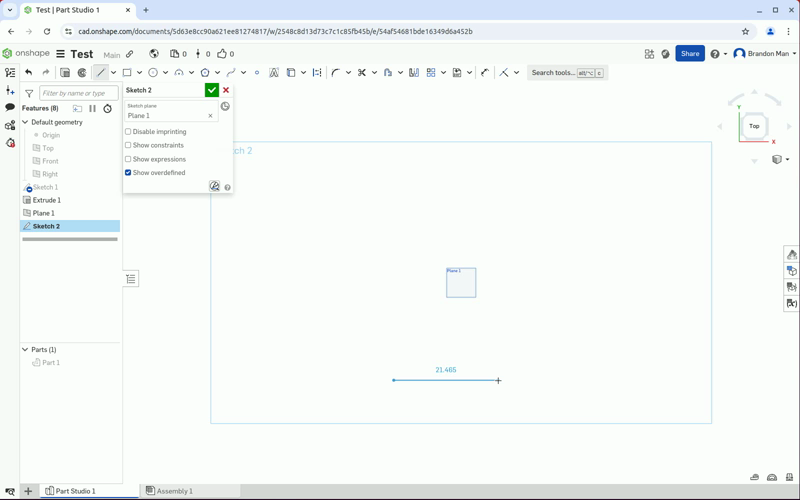
click(498, 380)
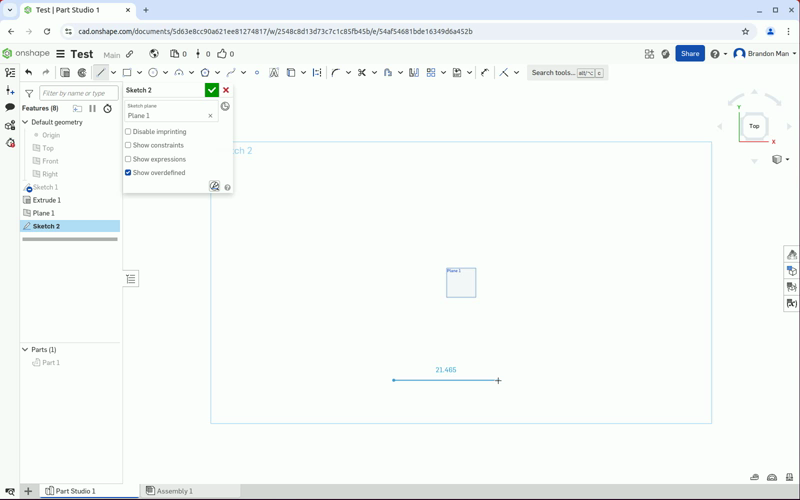
key_up(shift)
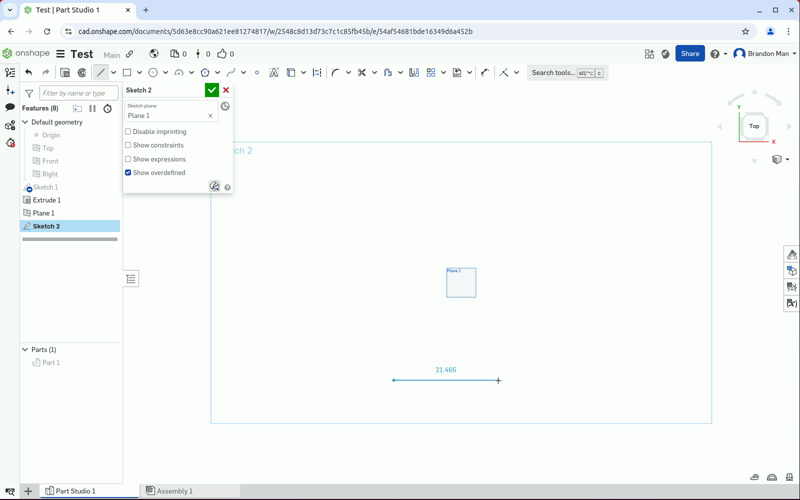
key_down(shift)
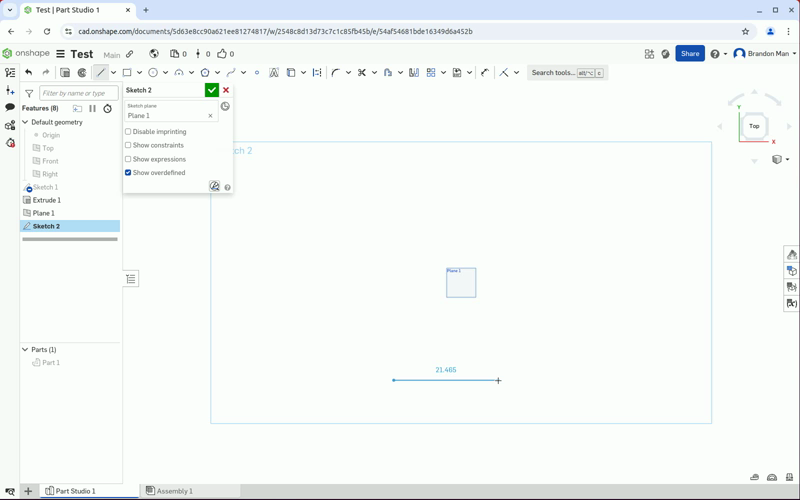
mouse_move(498, 181)
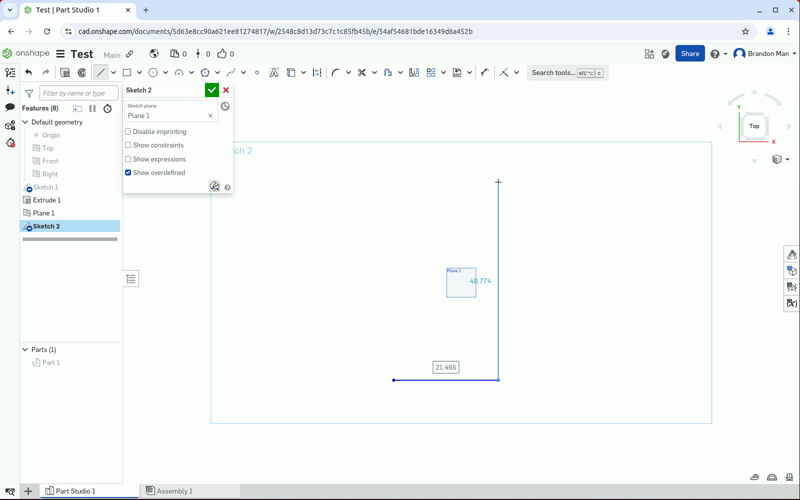
click(498, 181)
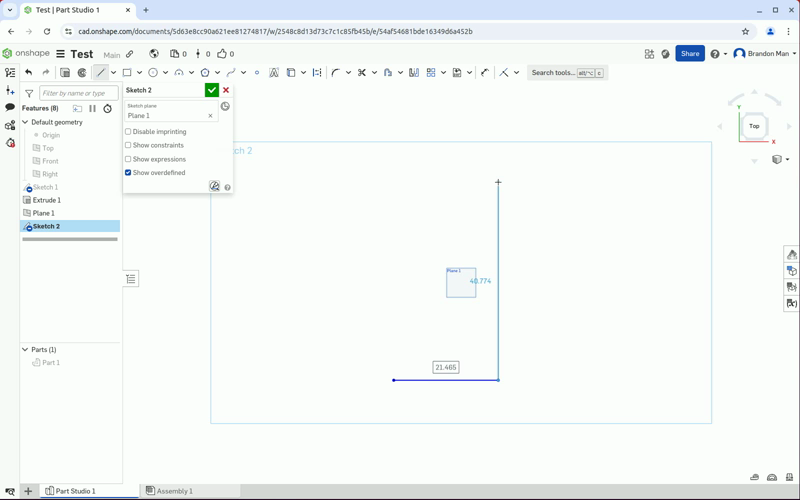
key_up(shift)
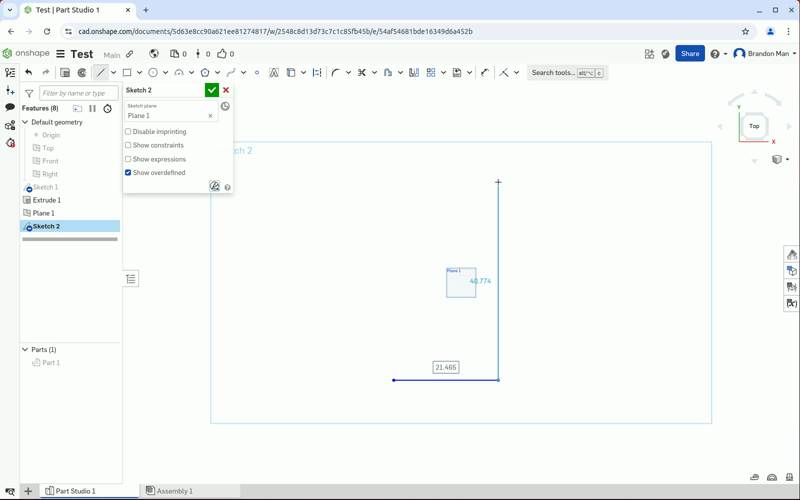
key_down(shift)
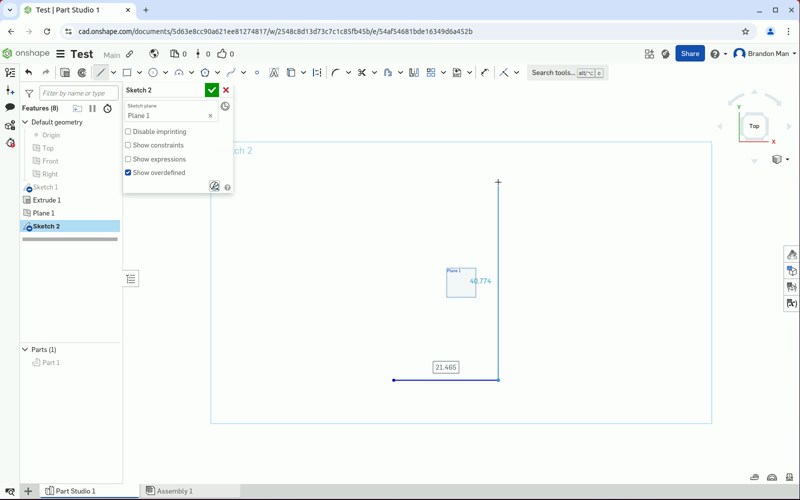
mouse_move(393, 181)
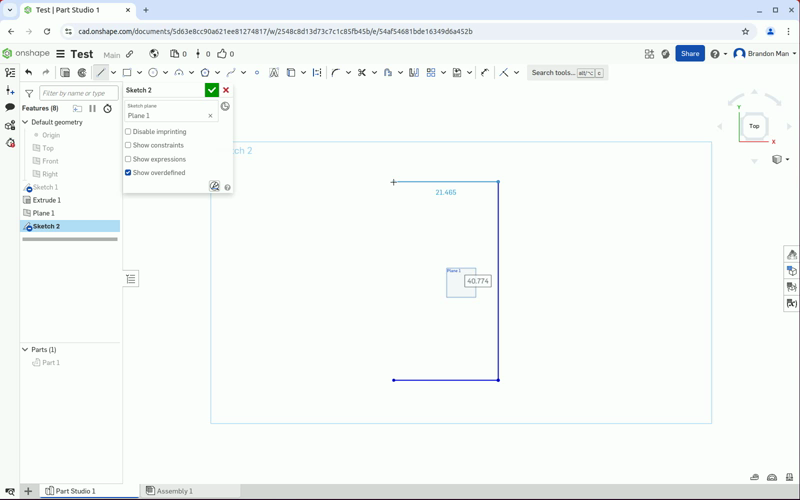
click(393, 181)
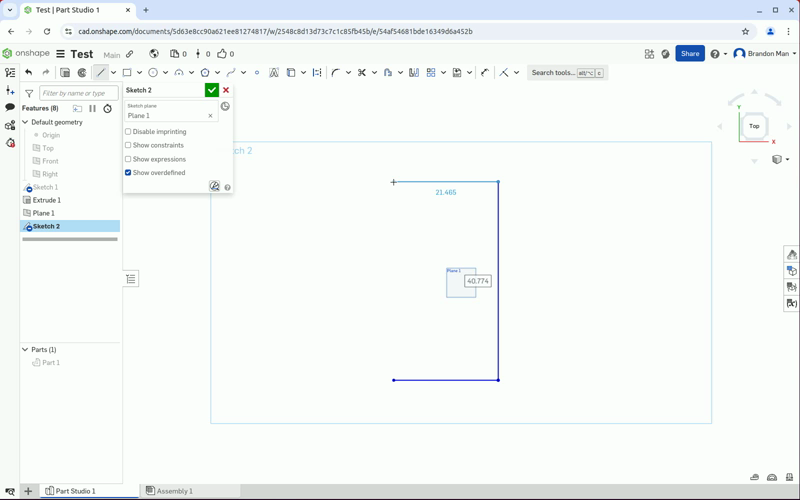
key_up(shift)
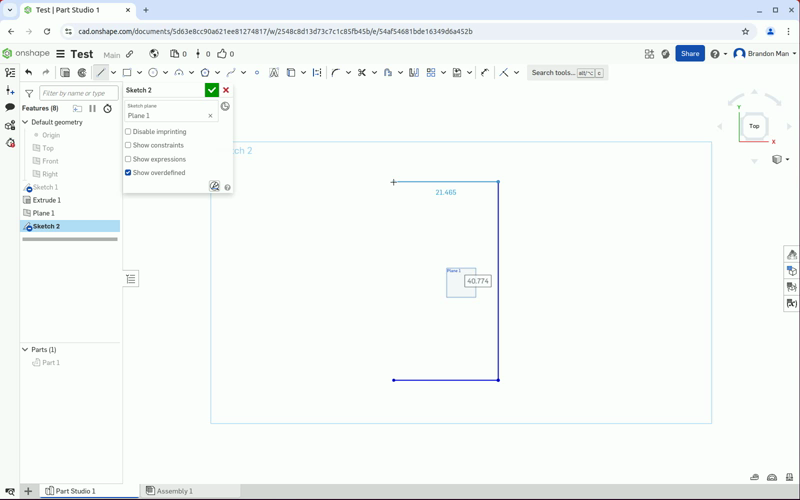
key_down(shift)
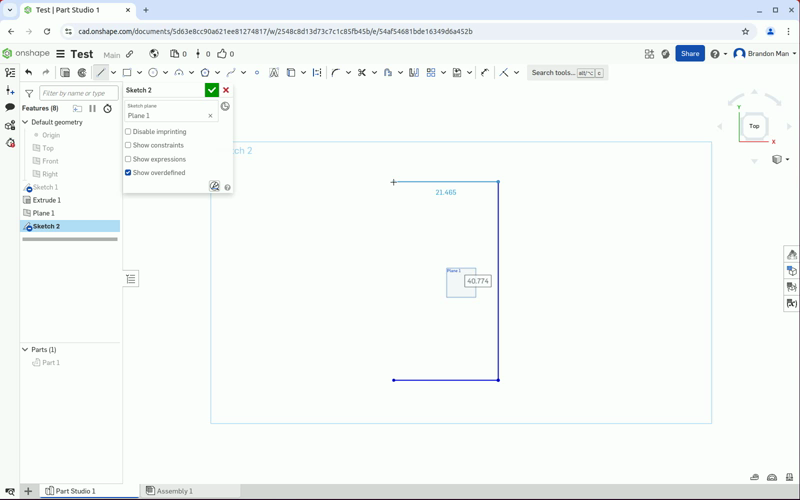
mouse_move(393, 380)
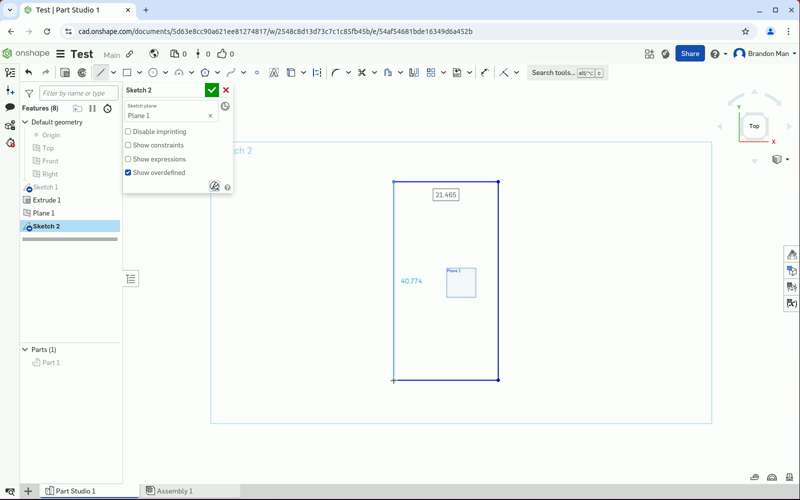
key_up(shift)
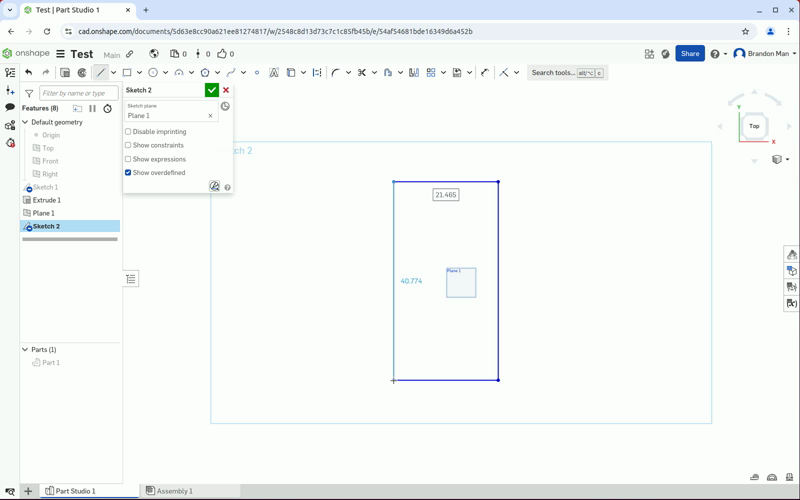
click(393, 380)
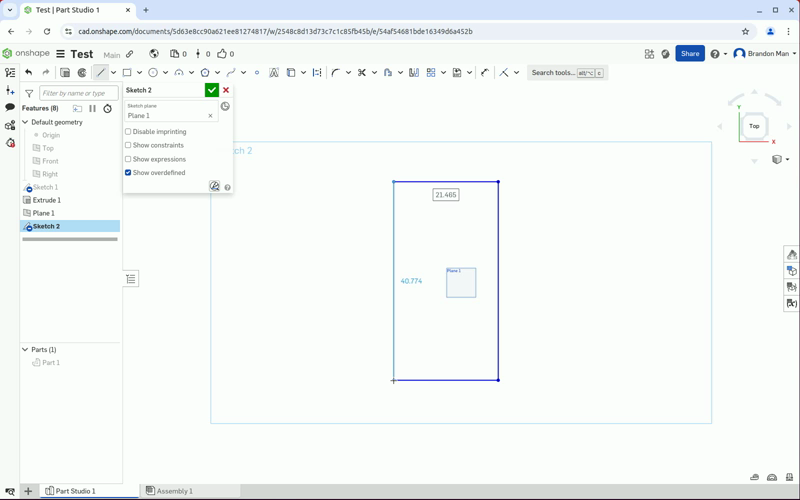
key(esc)
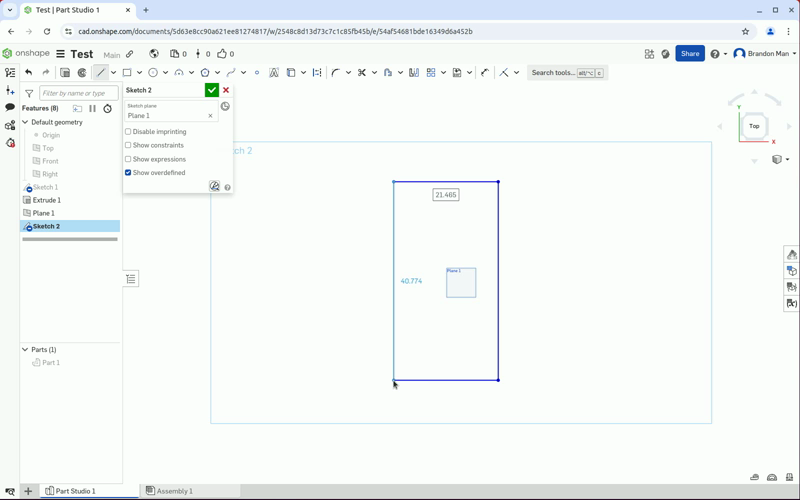
mouse_move(468, 338)
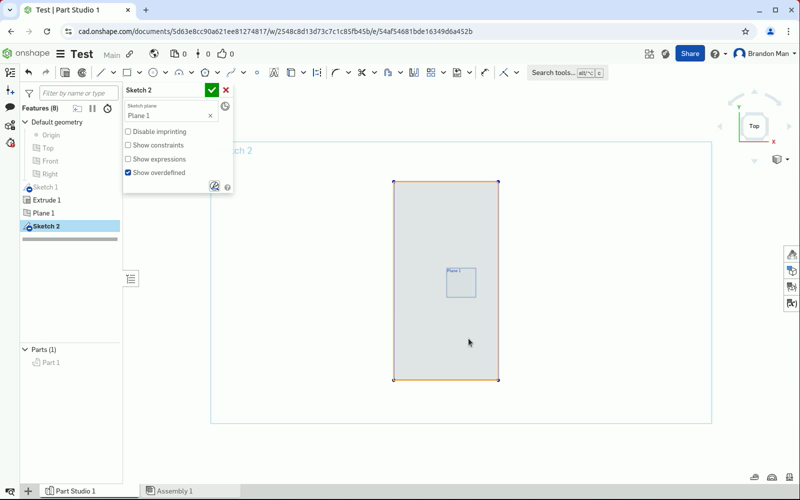
click(468, 338)
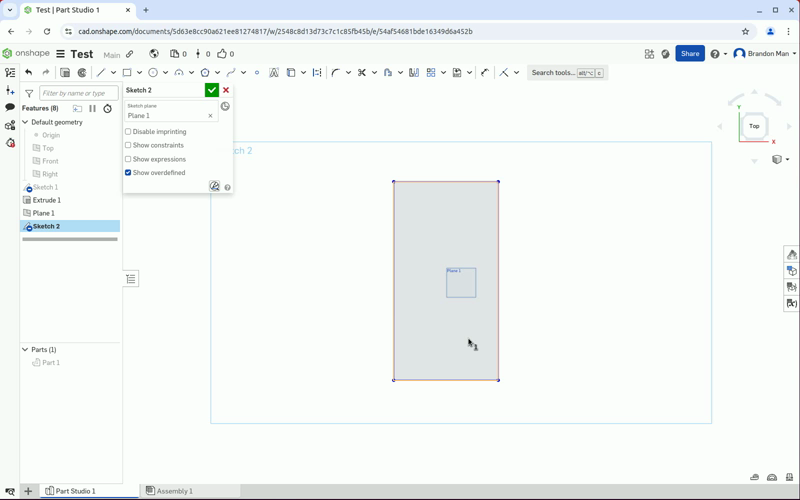
mouse_move(73, 352)
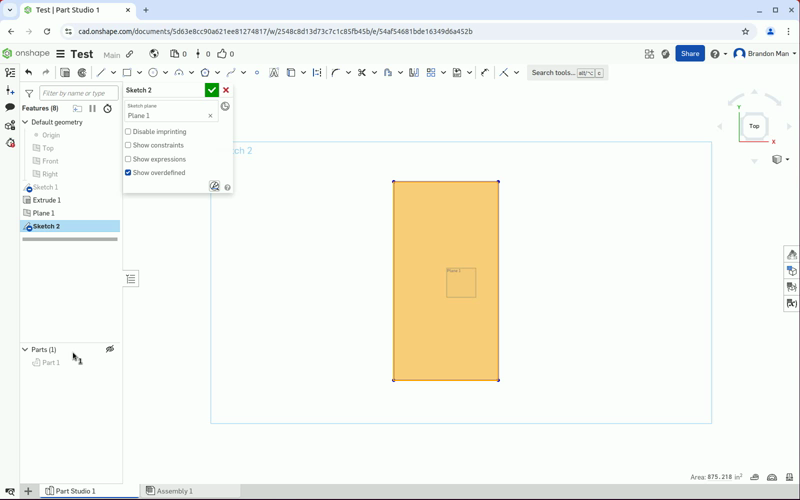
key(shift+y)
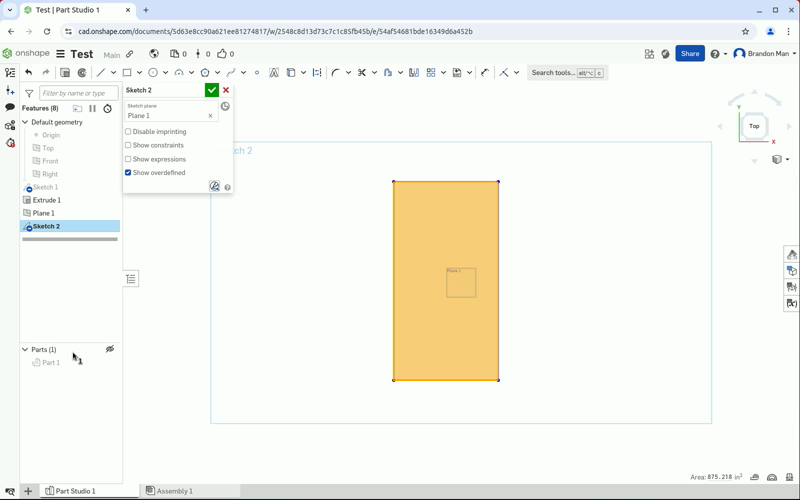
key(shift+e)
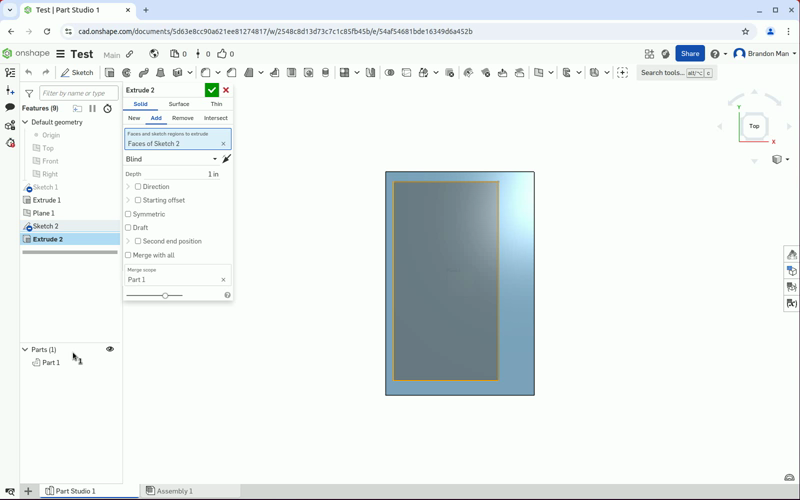
mouse_move(143, 106)
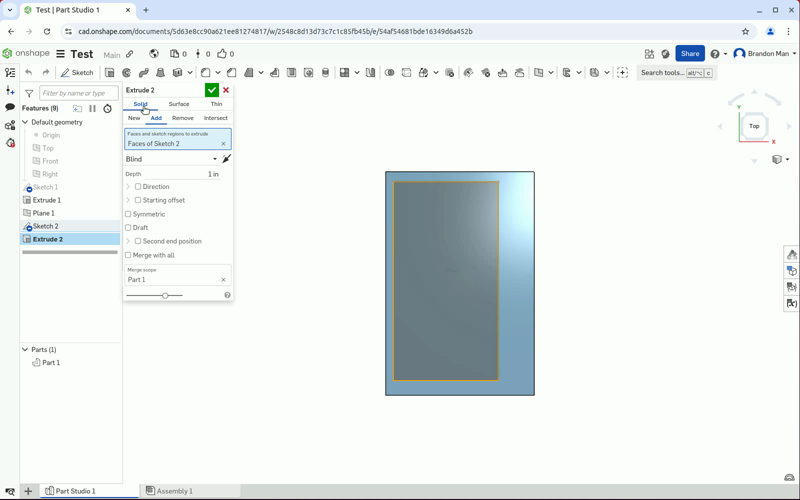
click(143, 106)
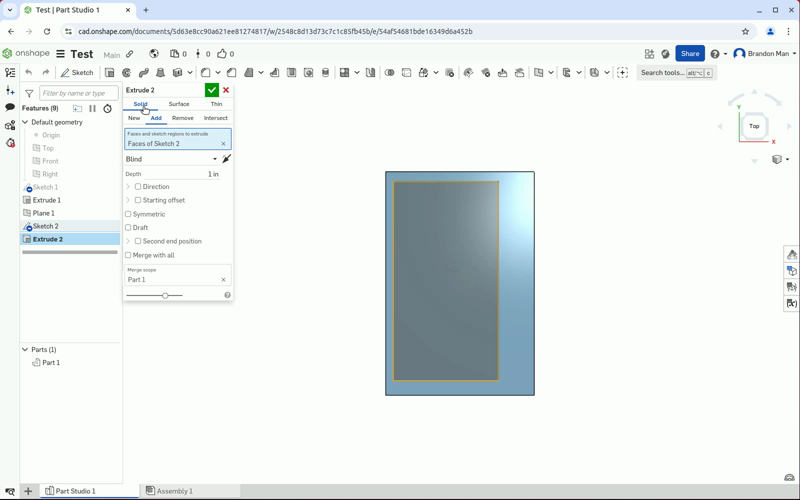
mouse_move(186, 120)
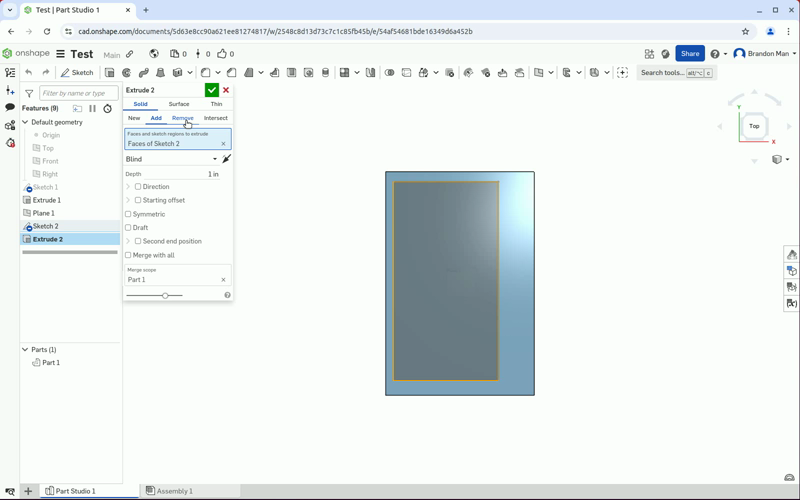
click(186, 120)
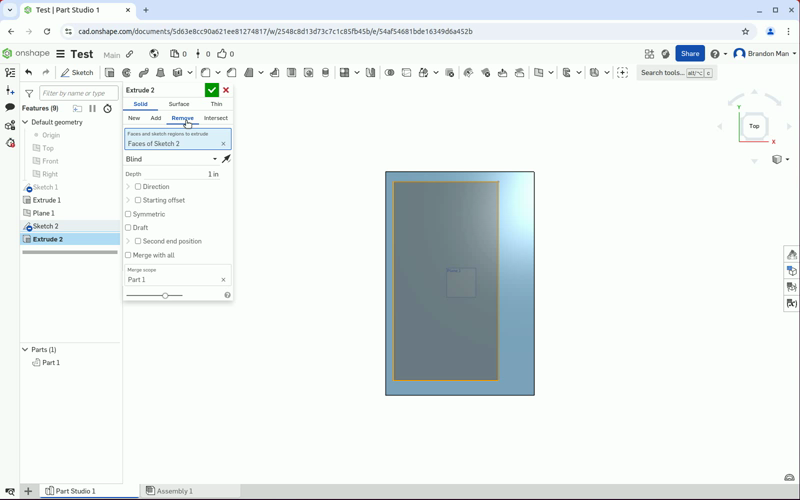
key(tab, 4)
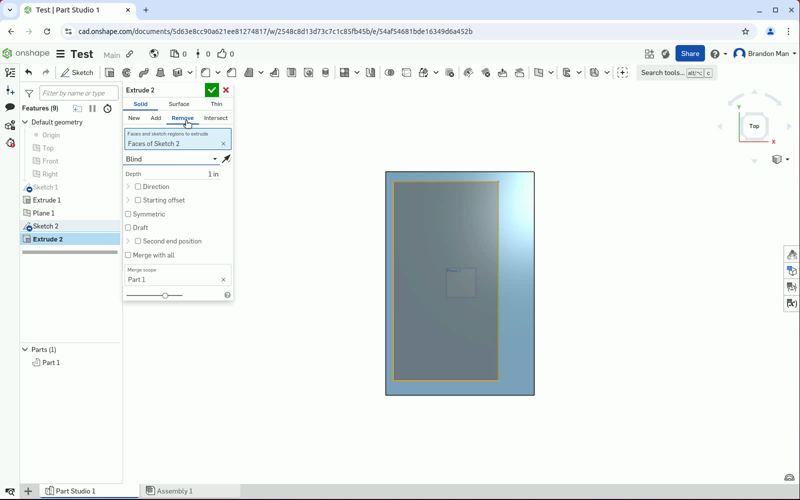
text(14.443)
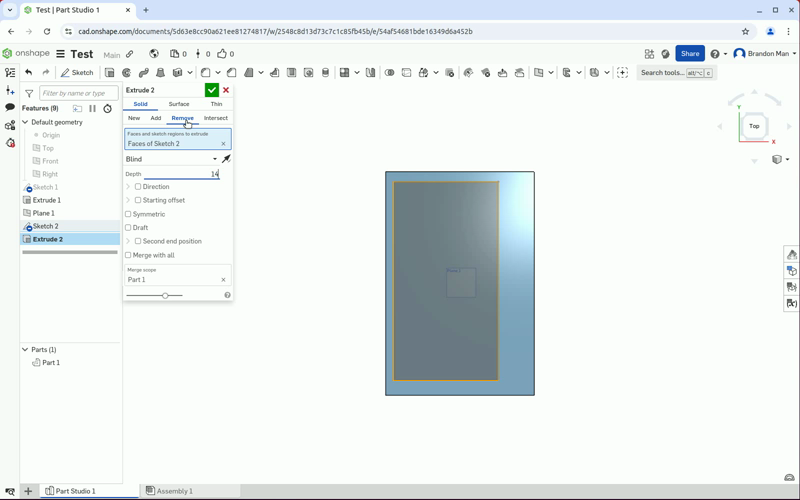
key(tab, 6)
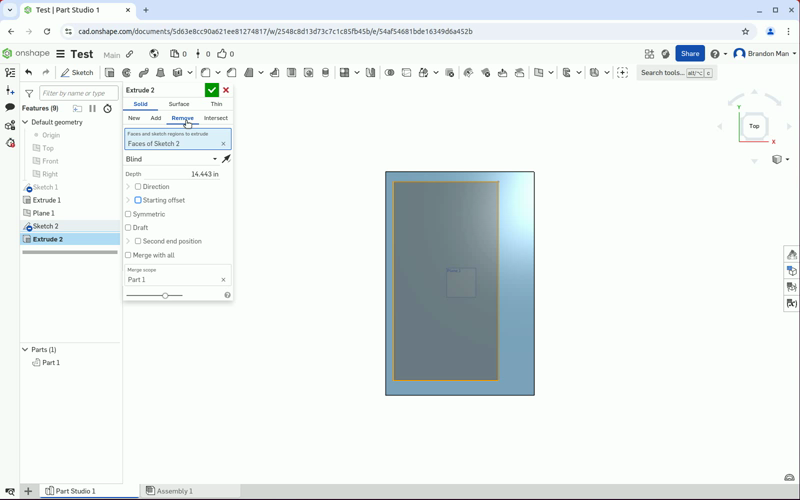
key(space)
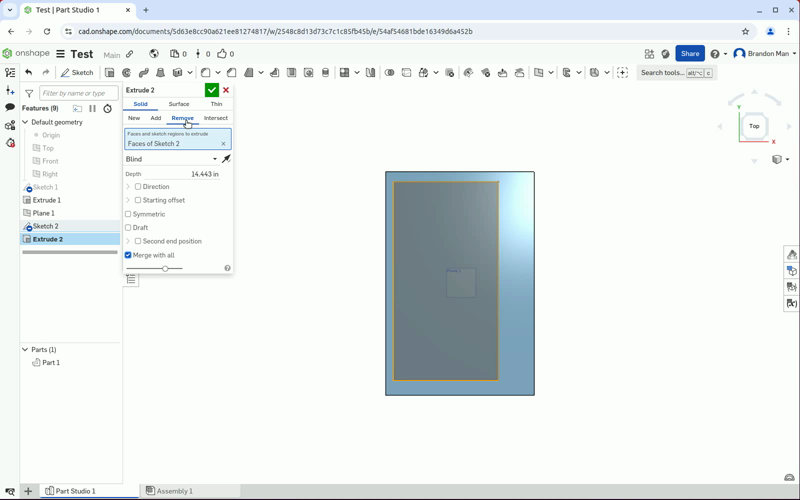
key(enter)
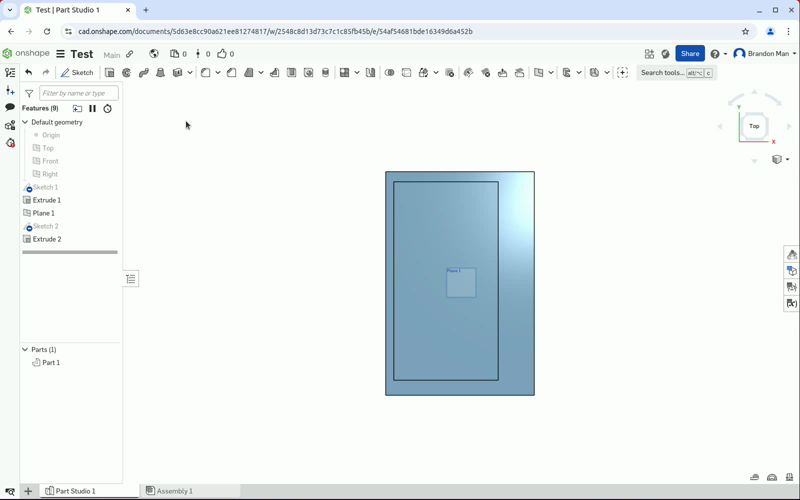
key(shift+h)
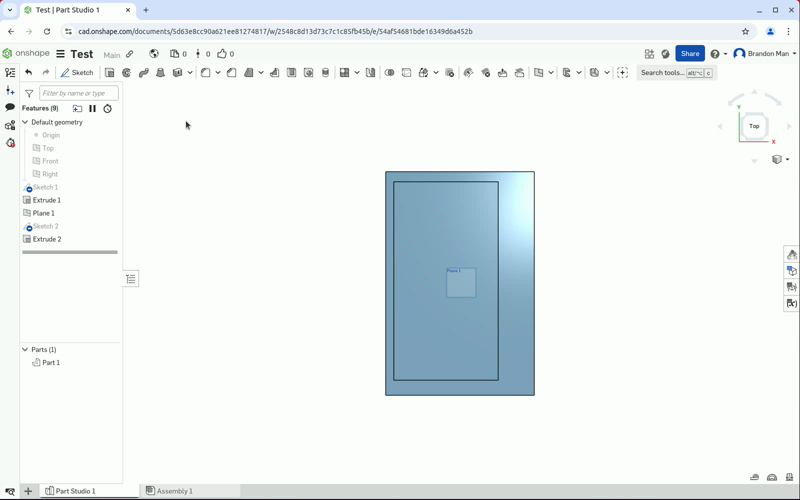
key(shift+h)
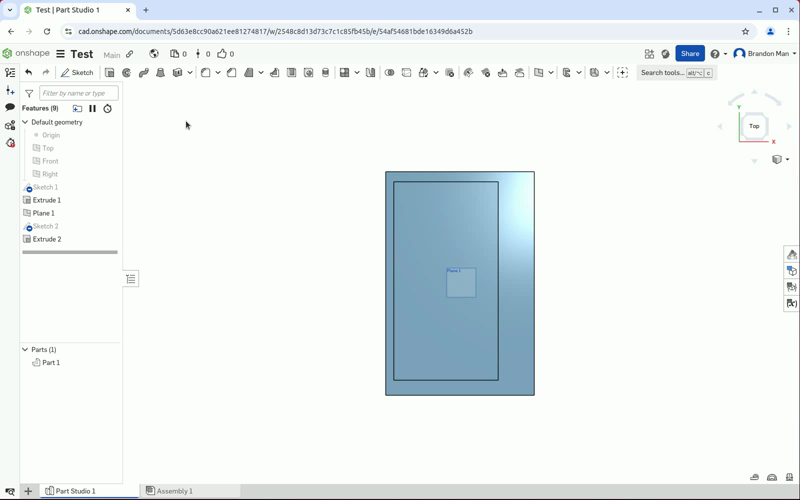
key(shift+7)
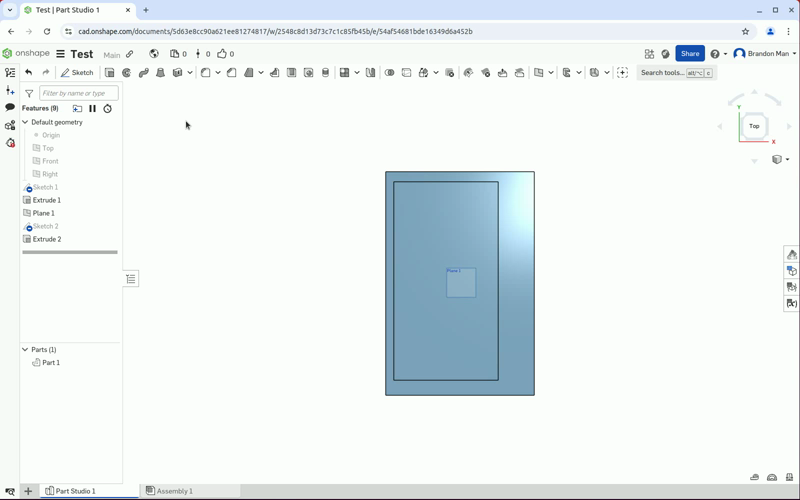
key(up, 3)
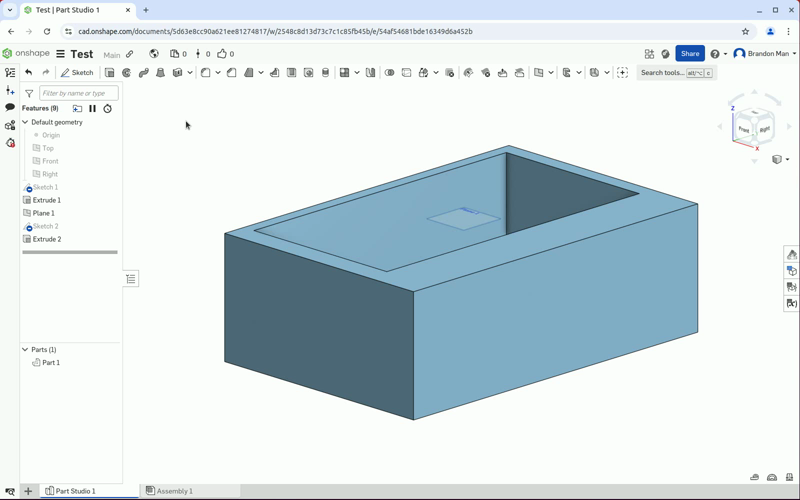
key(left, 3)
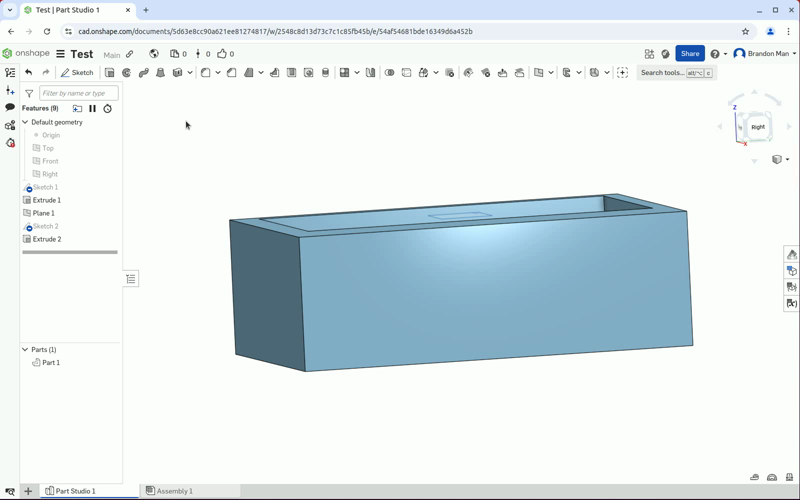
key(right, 3)
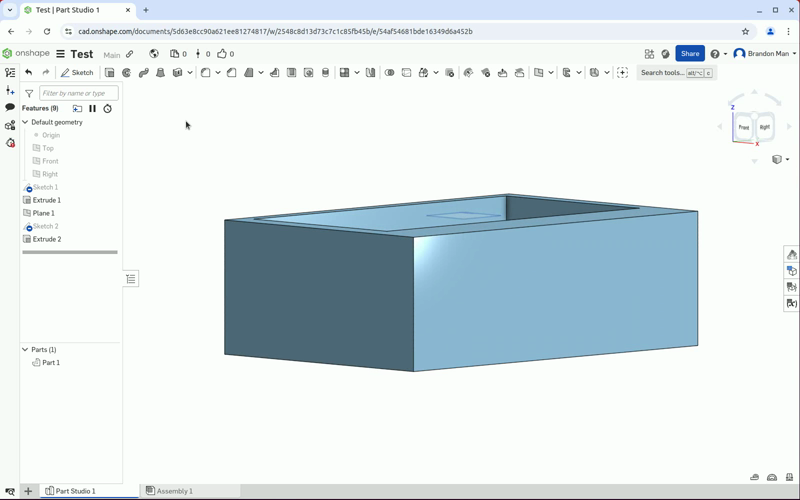
key(down, 3)
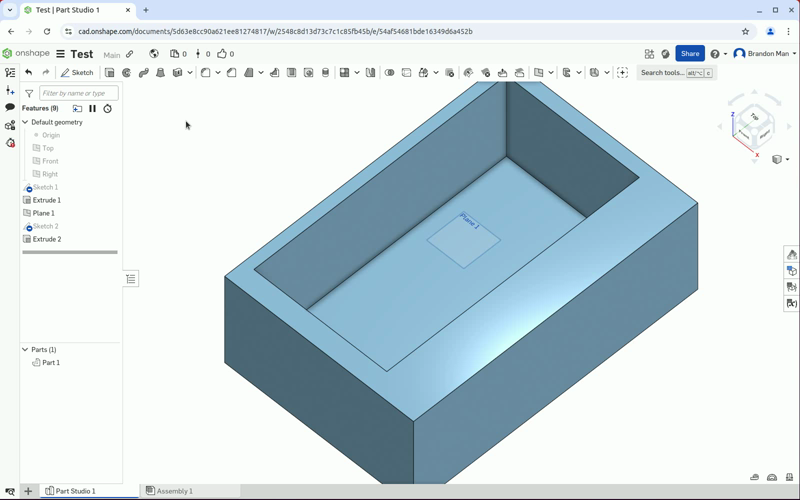
mouse_move(73, 189)
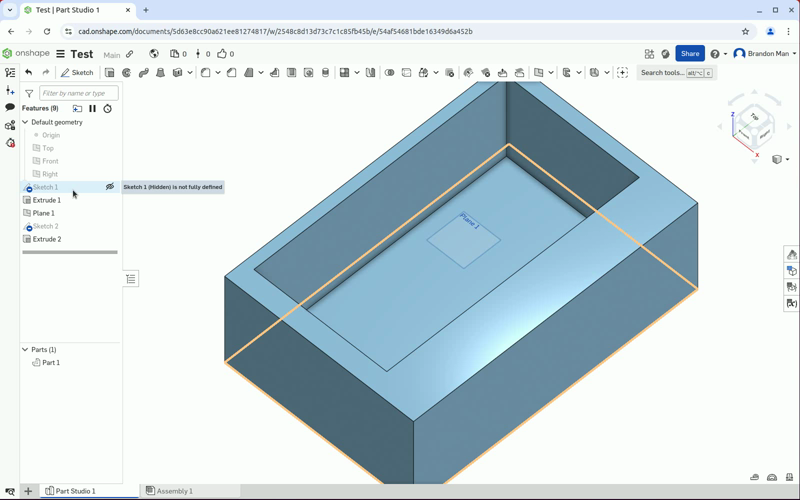
click(73, 189)